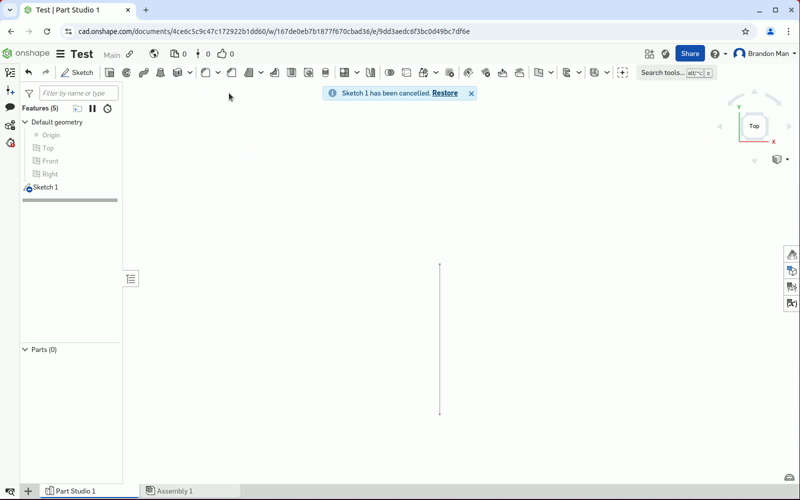
key(shift+h)
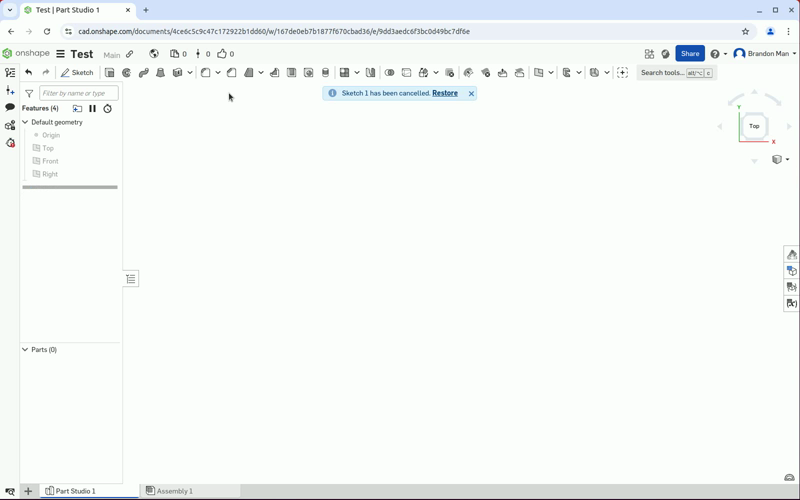
key(shift+s)
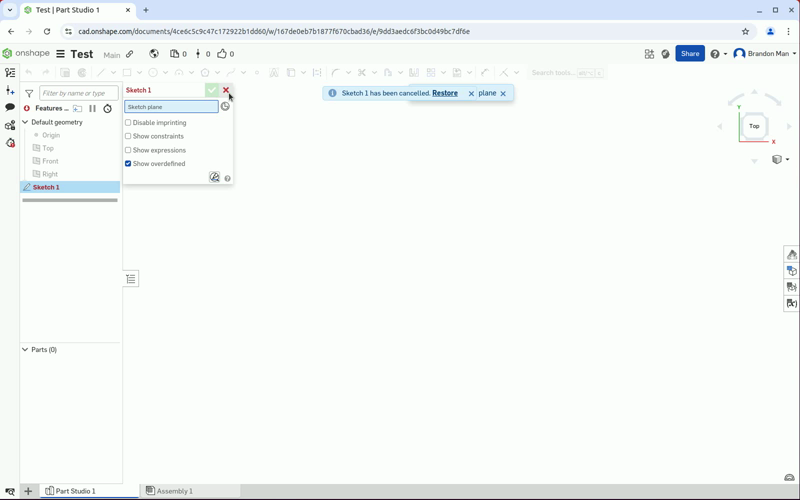
mouse_move(73, 150)
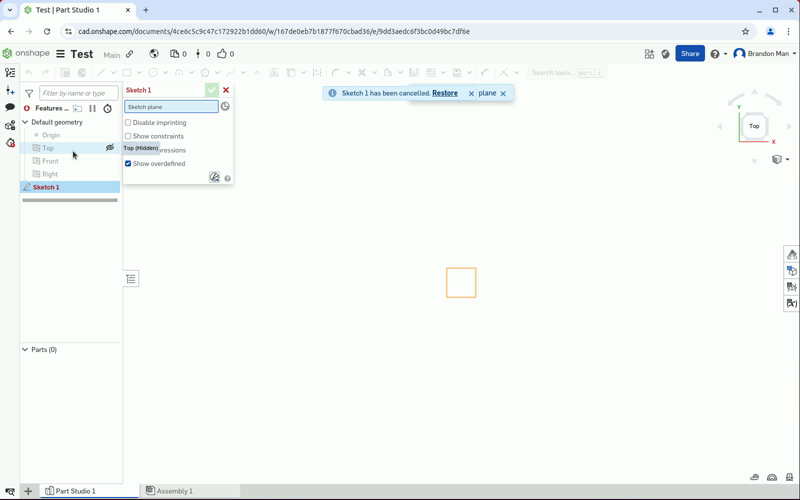
click(73, 150)
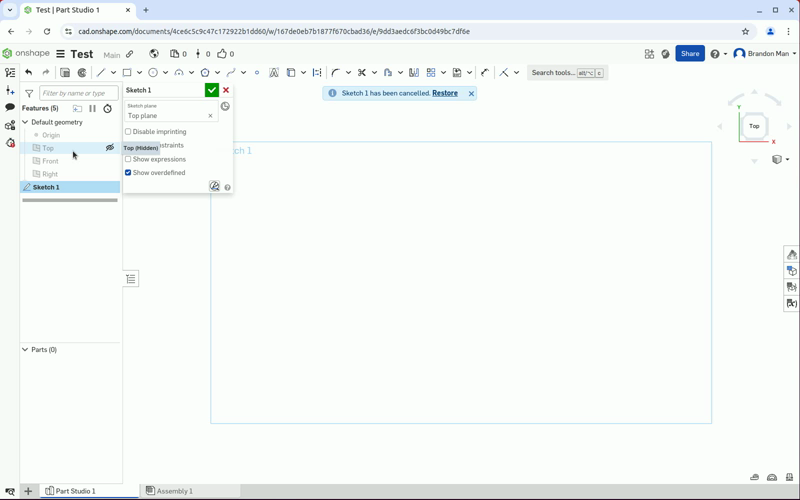
mouse_move(73, 352)
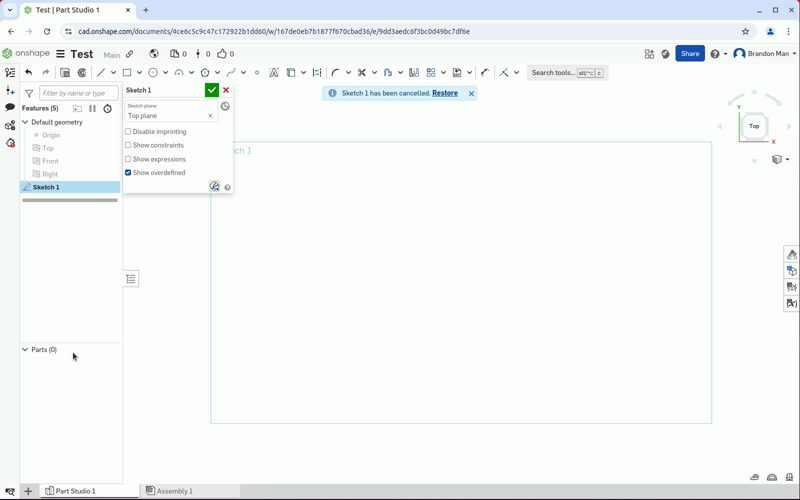
key(y)
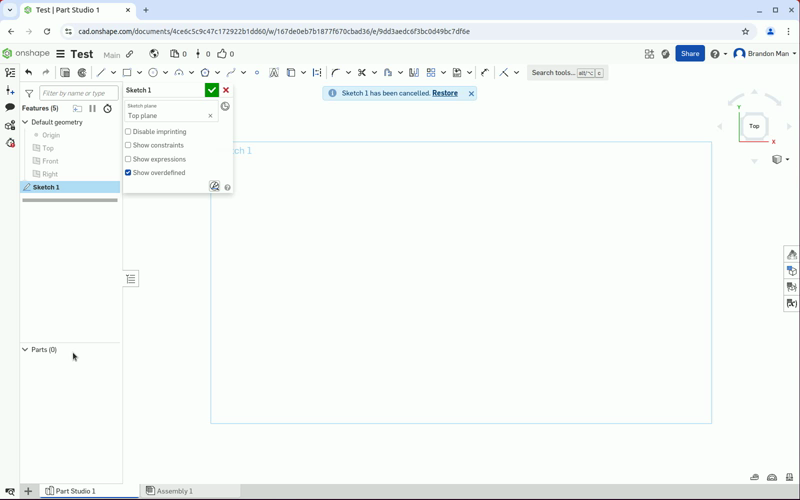
key(c)
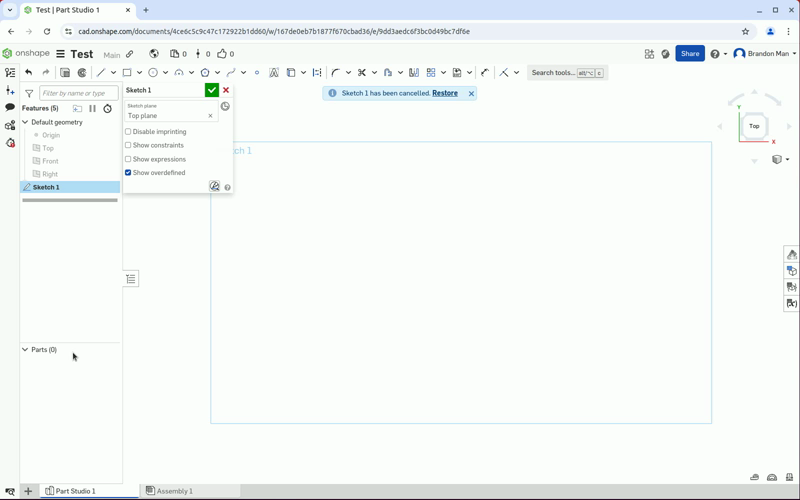
key_down(shift)
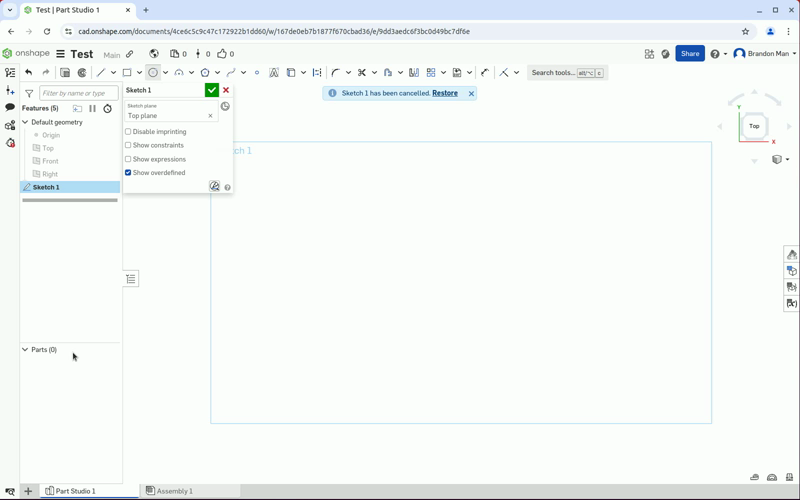
mouse_move(365, 282)
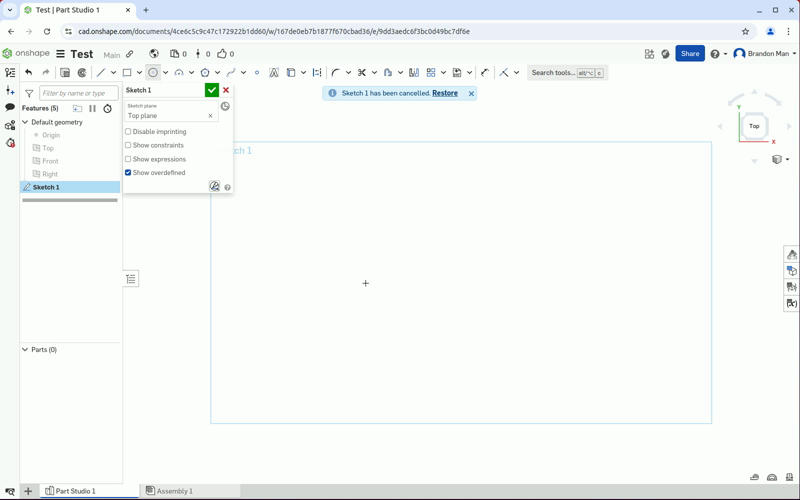
click(365, 282)
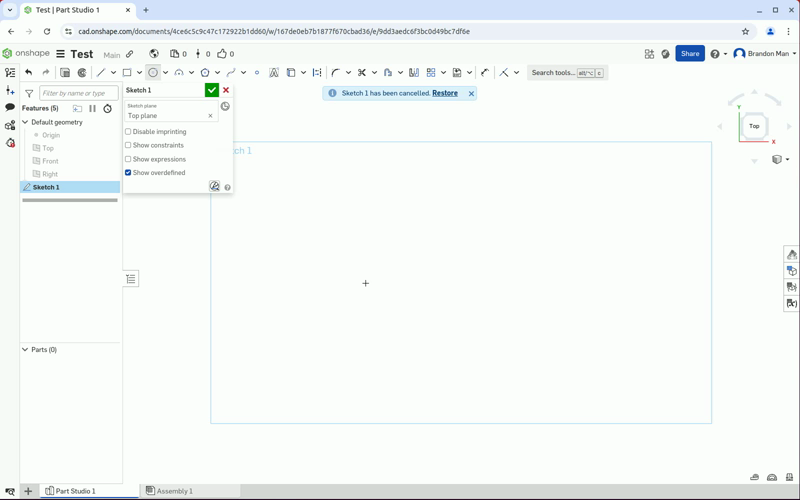
key_up(shift)
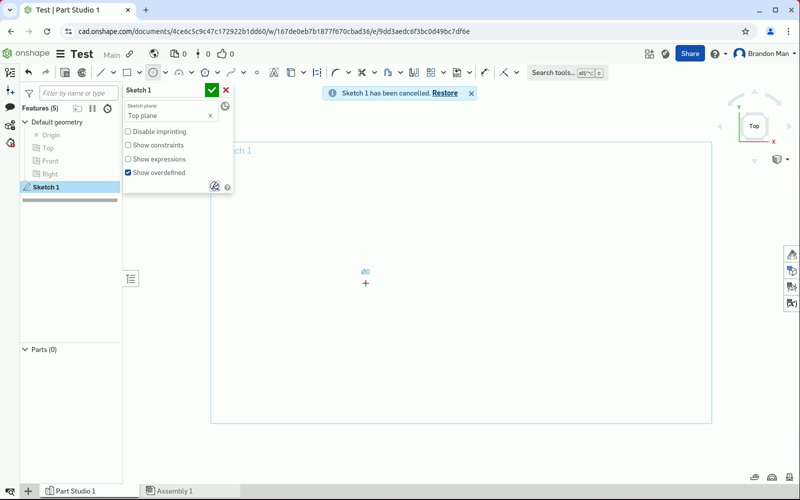
mouse_move(374, 282)
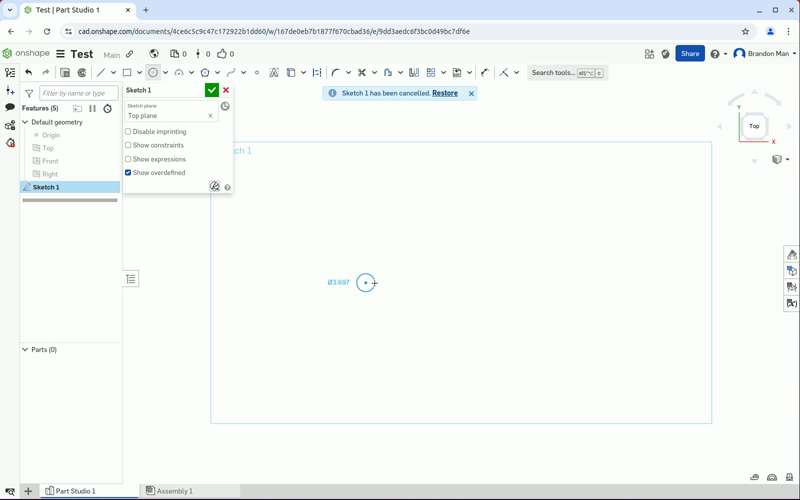
click(374, 282)
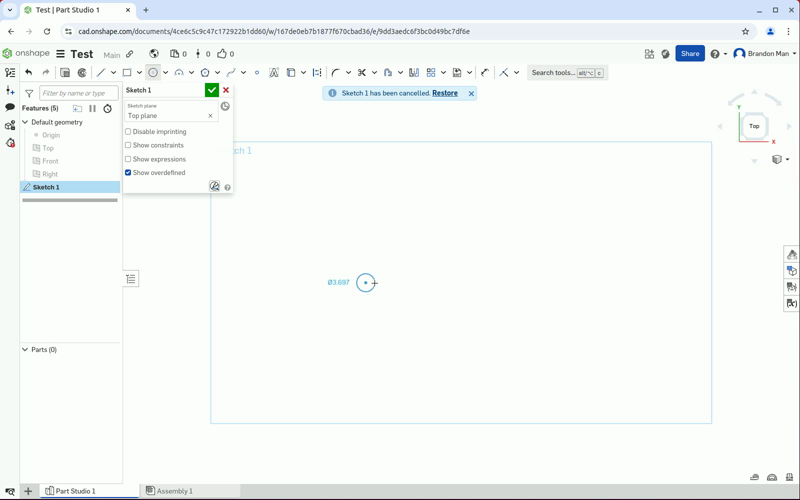
key(esc)
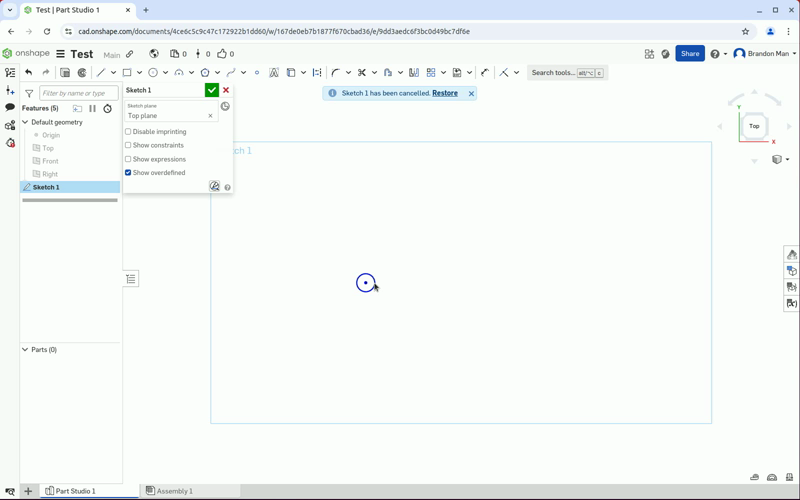
key(l)
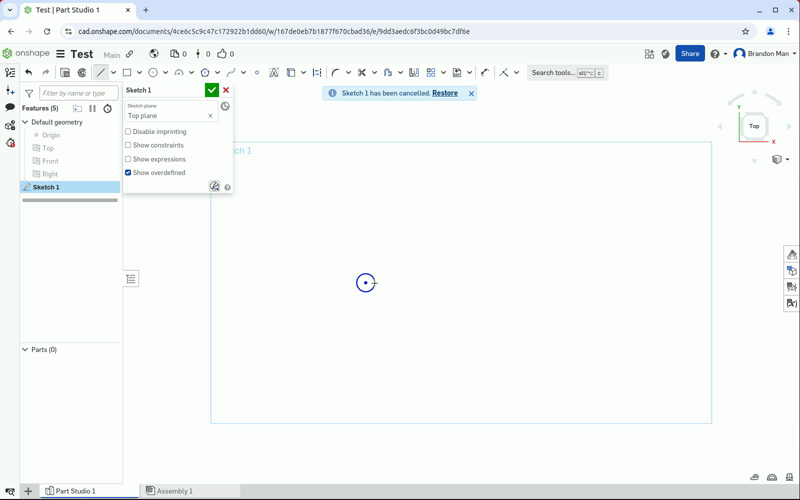
key_down(shift)
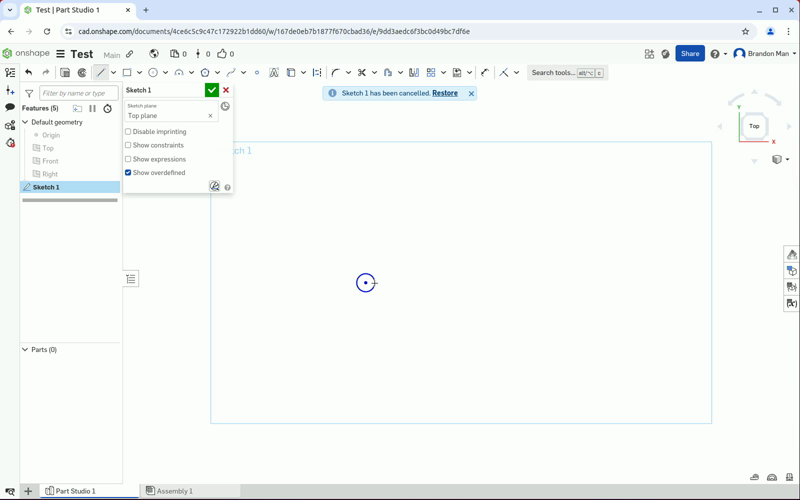
mouse_move(365, 298)
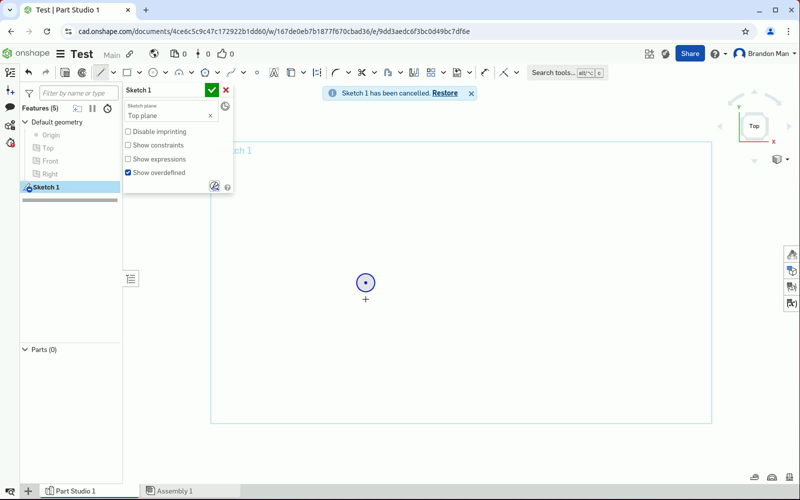
click(365, 298)
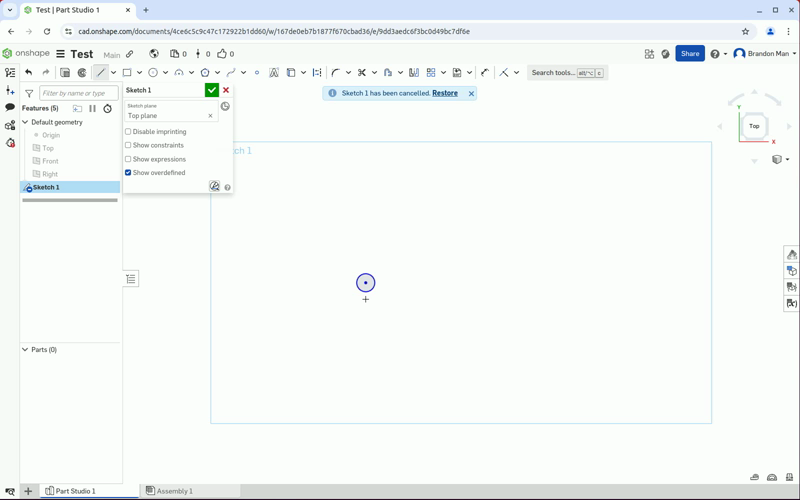
key_up(shift)
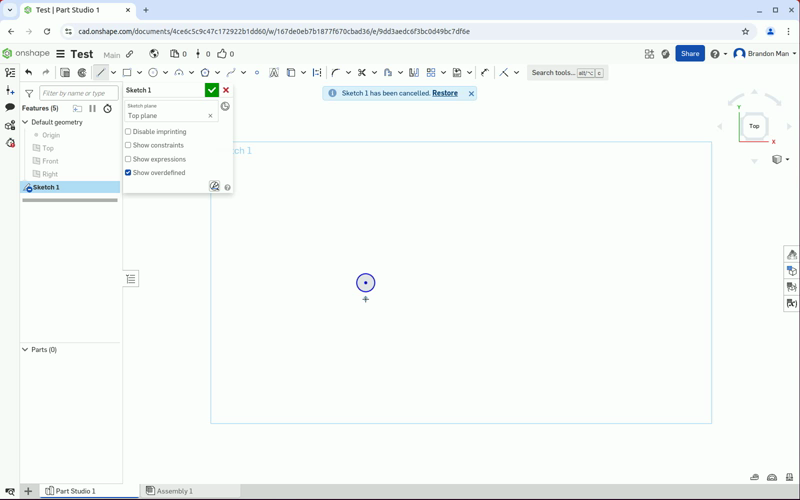
key_down(shift)
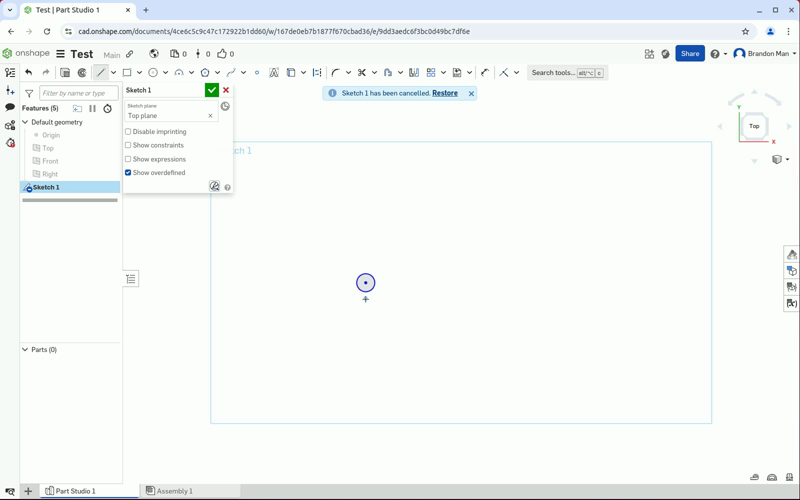
mouse_move(556, 298)
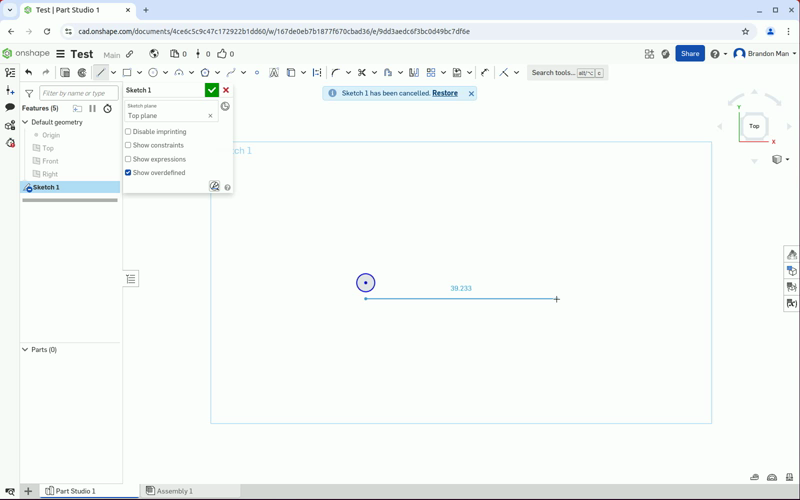
click(556, 298)
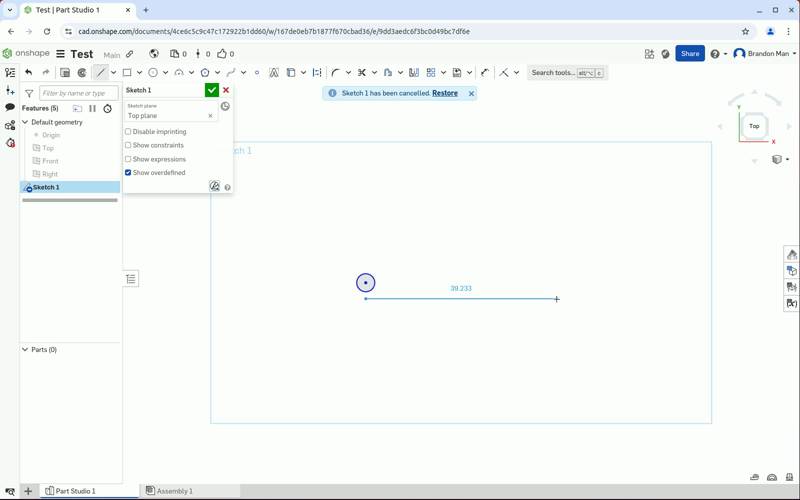
key_up(shift)
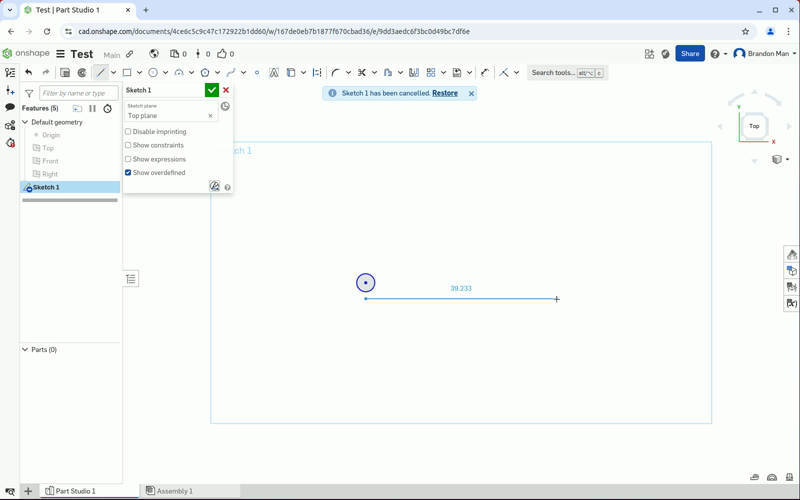
key(esc)
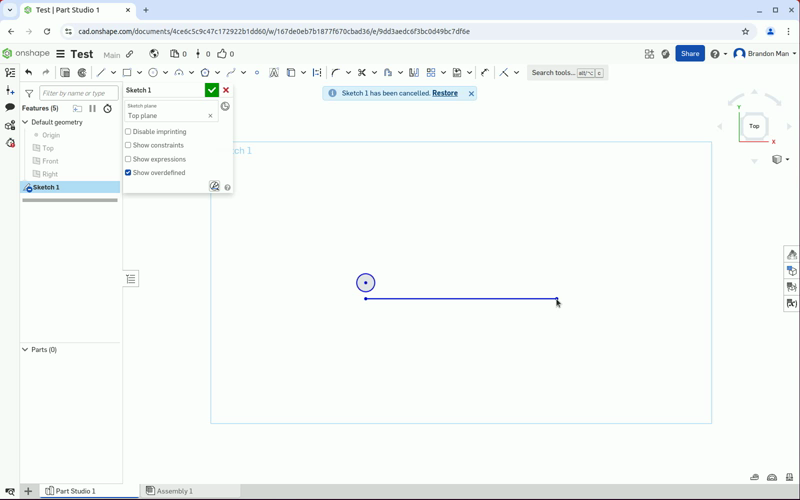
key(a)
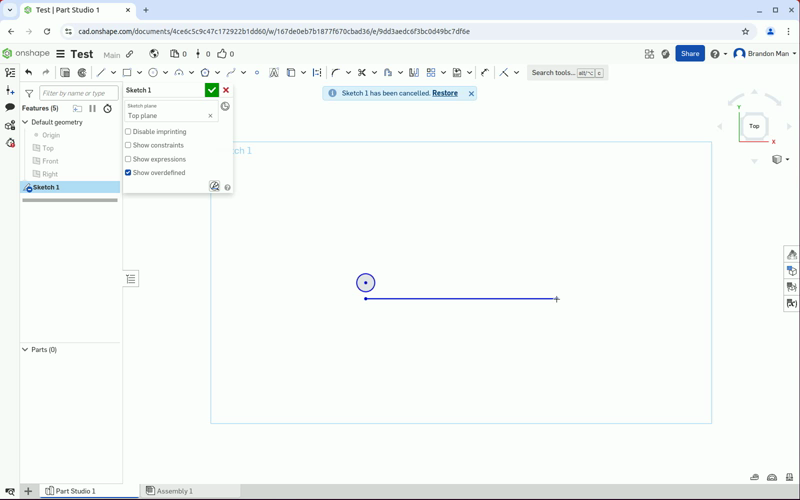
mouse_move(556, 298)
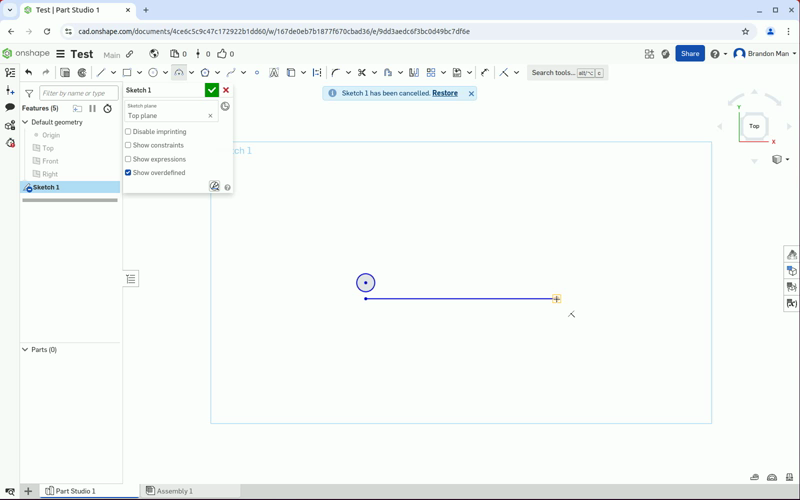
click(556, 298)
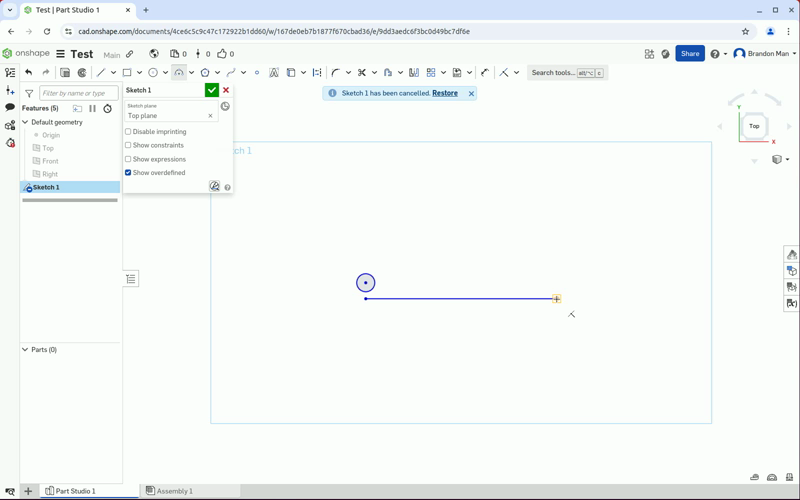
key_down(shift)
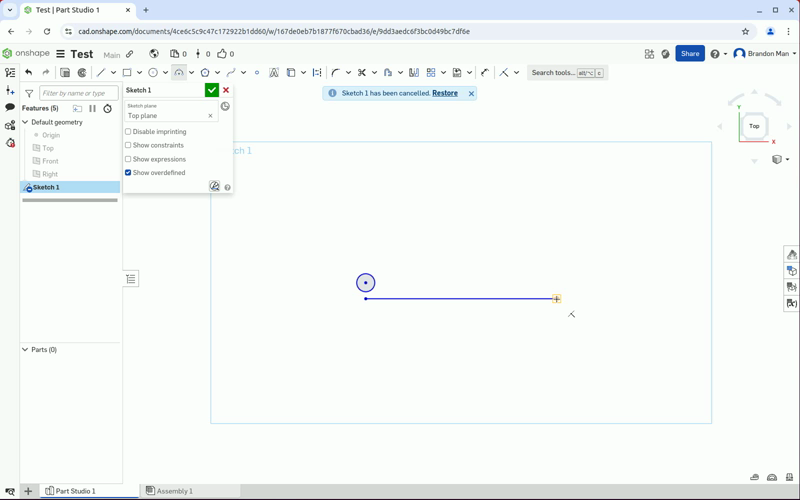
mouse_move(556, 267)
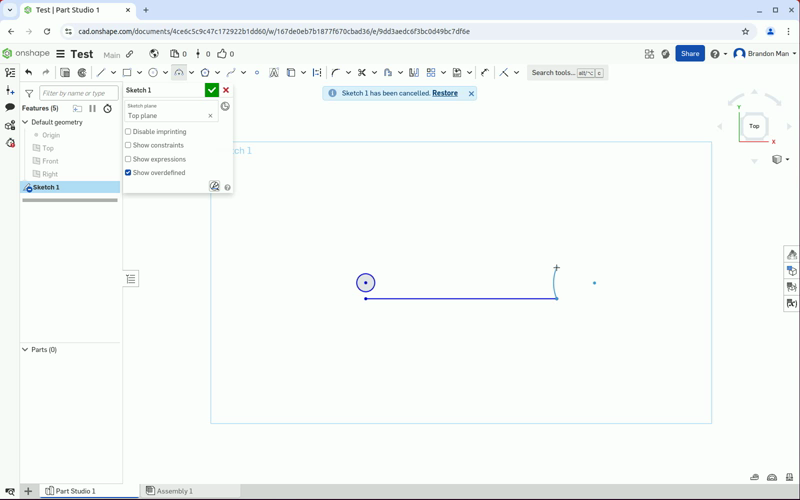
click(556, 267)
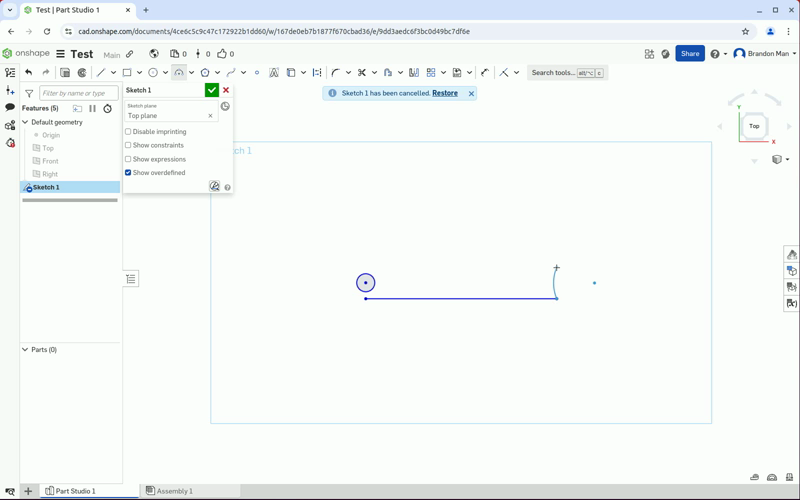
mouse_move(572, 282)
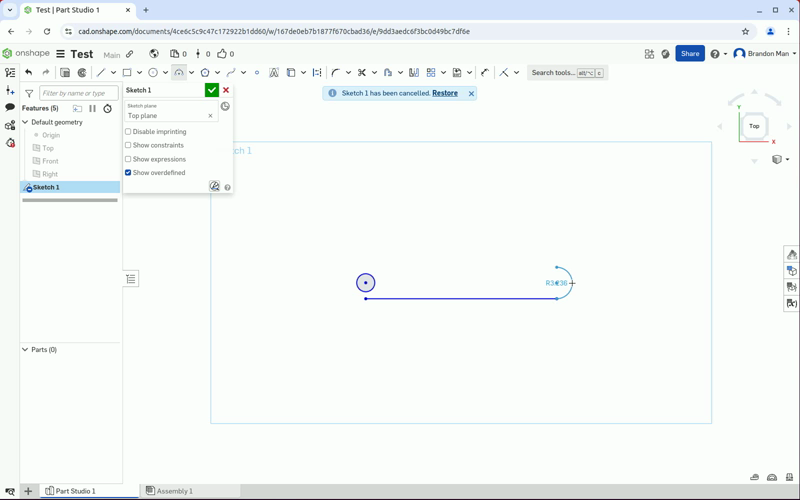
click(572, 282)
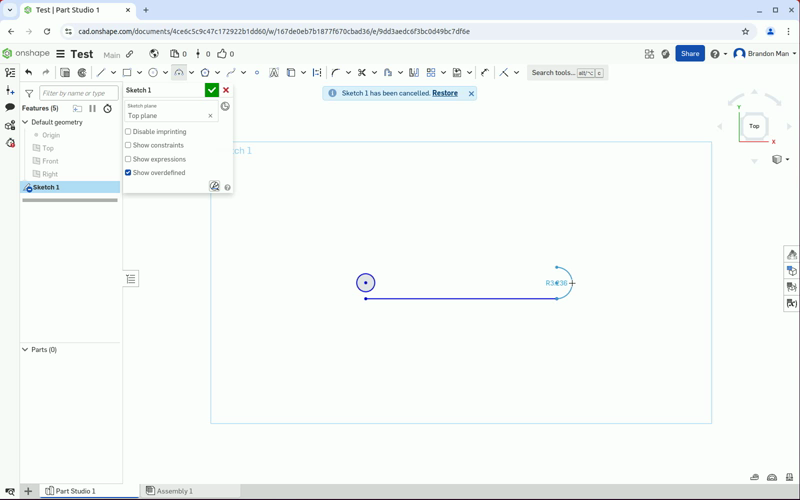
key_up(shift)
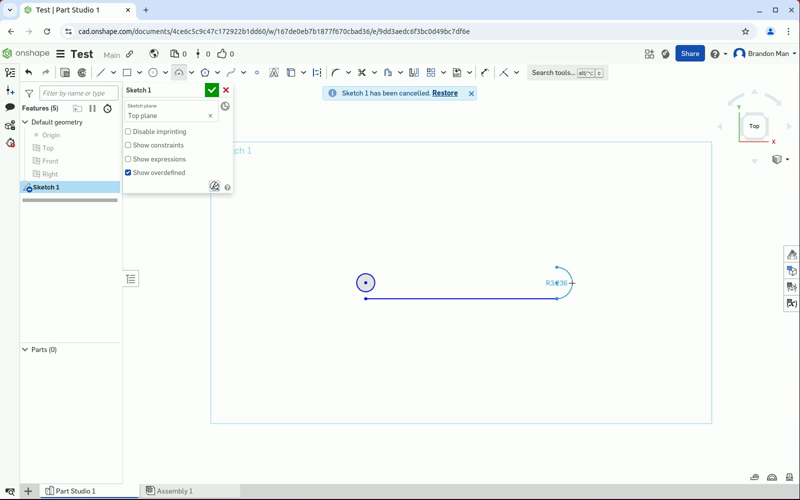
key(esc)
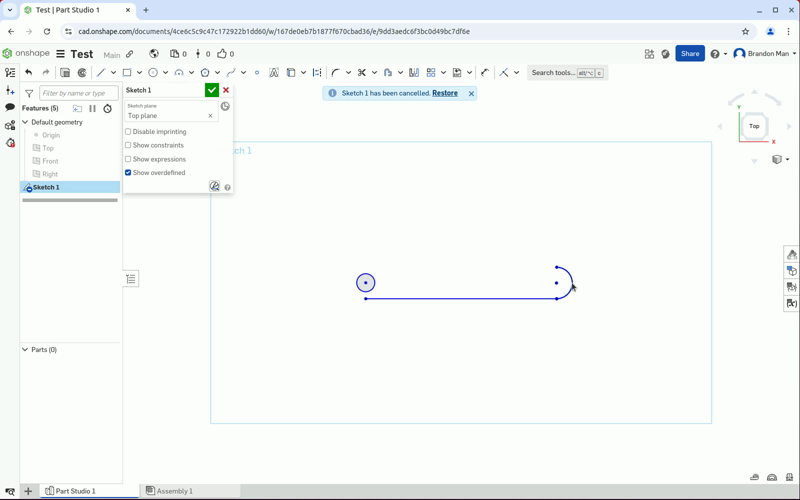
key(l)
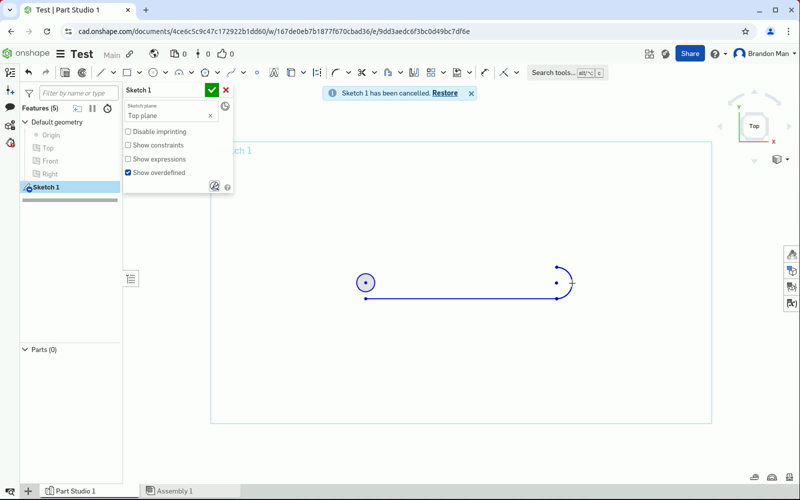
mouse_move(556, 267)
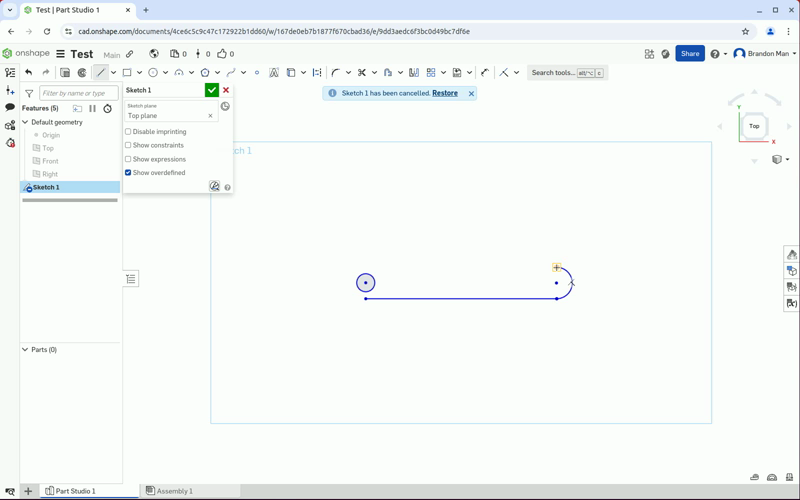
click(556, 267)
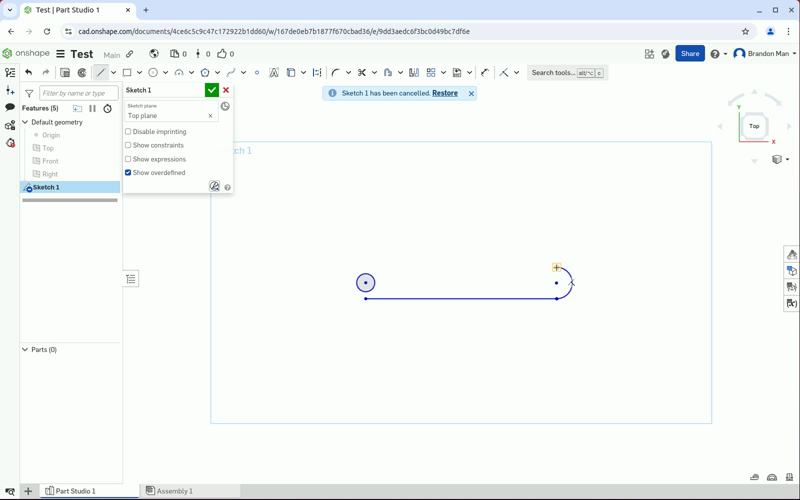
key_down(shift)
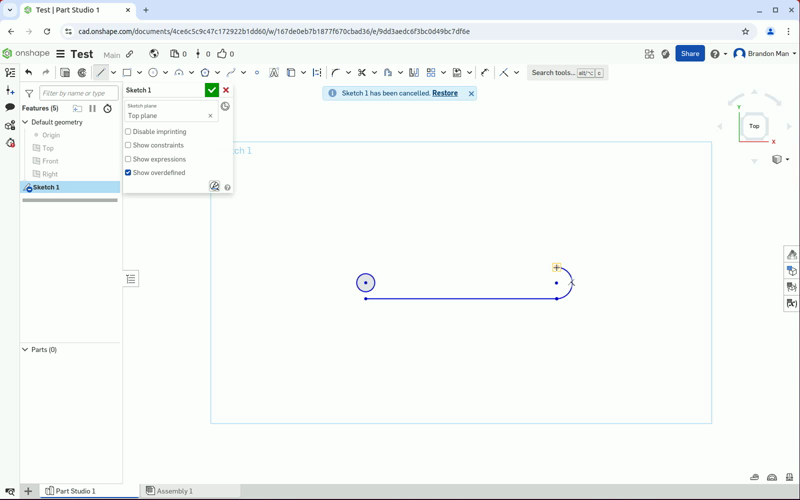
mouse_move(365, 267)
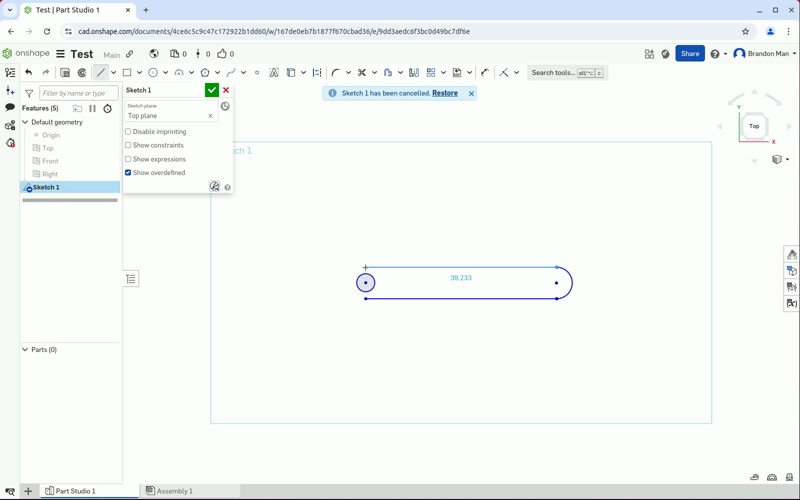
click(365, 267)
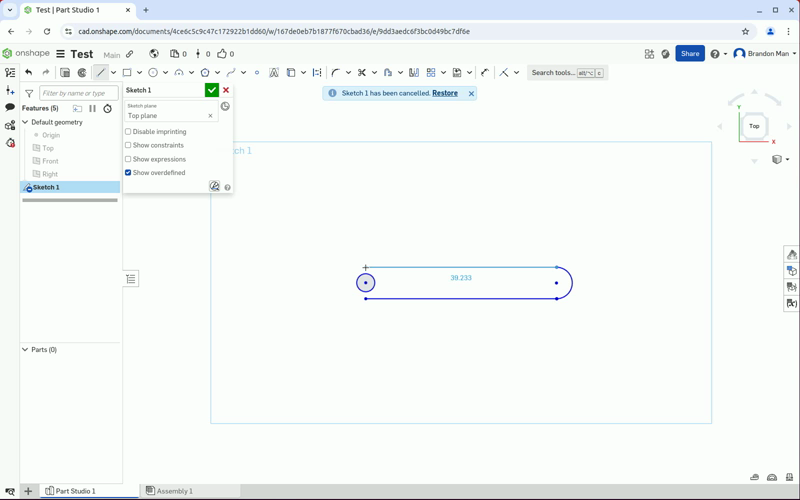
key_up(shift)
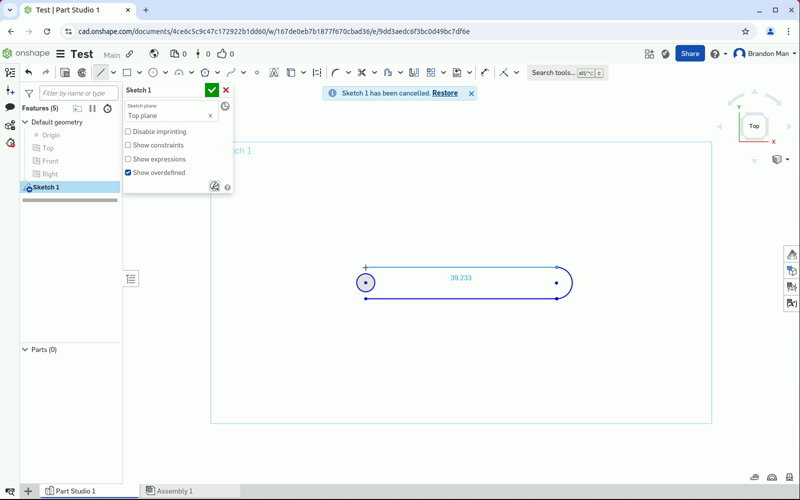
key(esc)
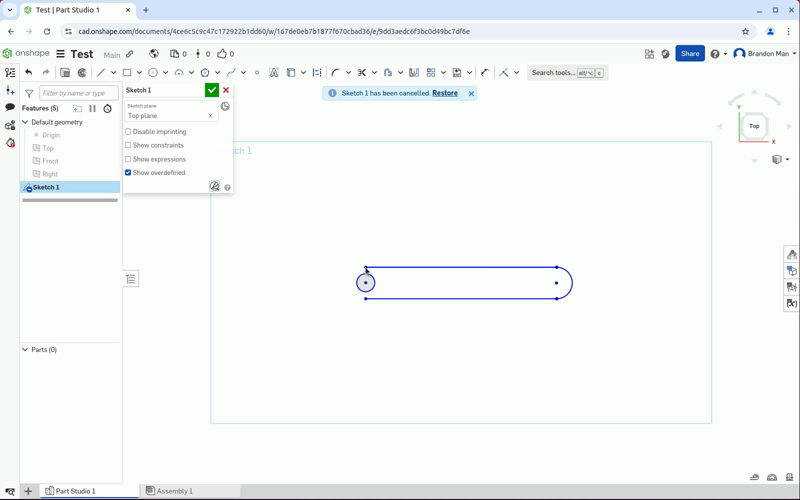
key(a)
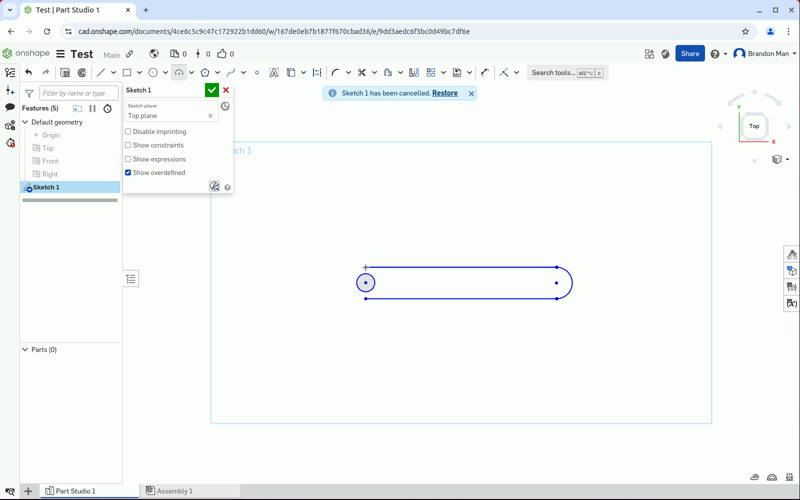
mouse_move(365, 267)
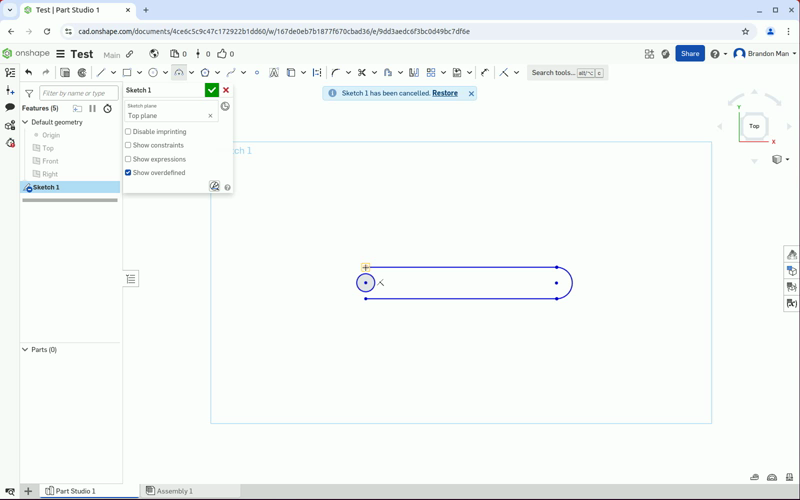
click(365, 267)
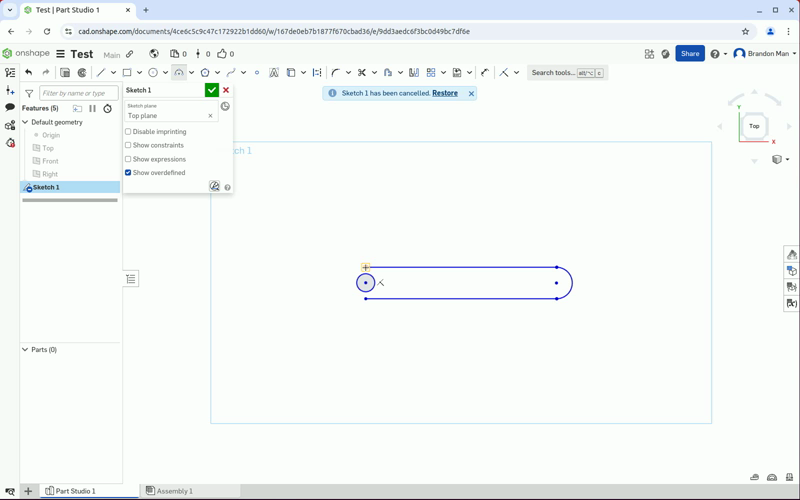
mouse_move(365, 298)
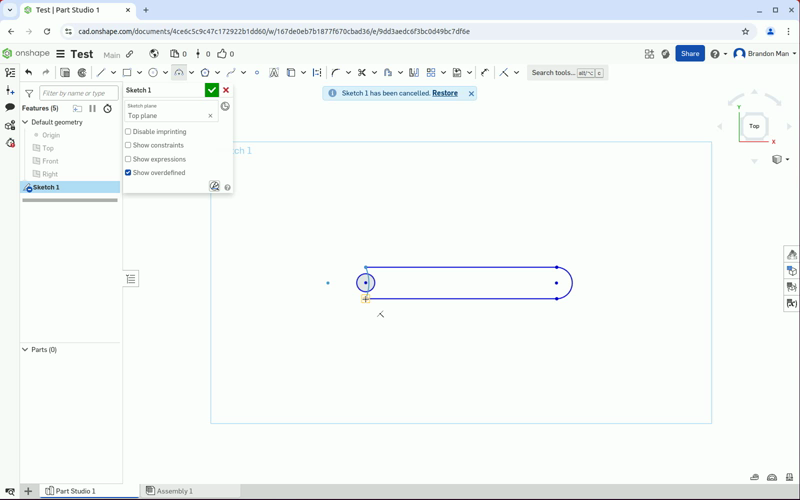
click(365, 298)
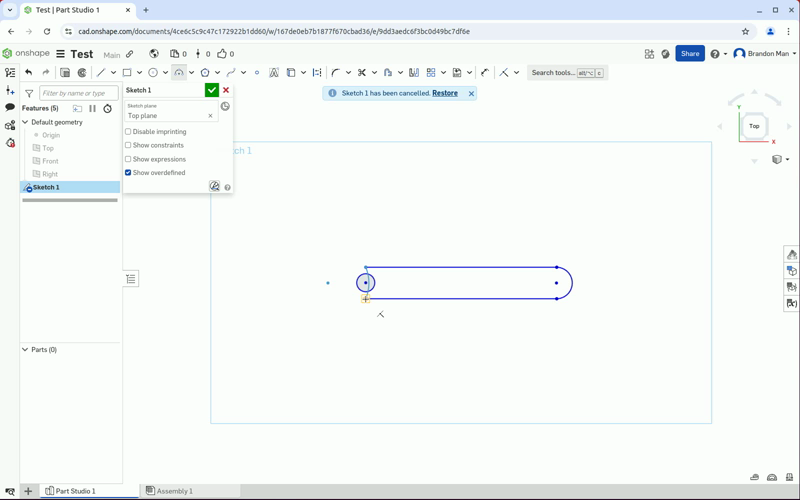
key_down(shift)
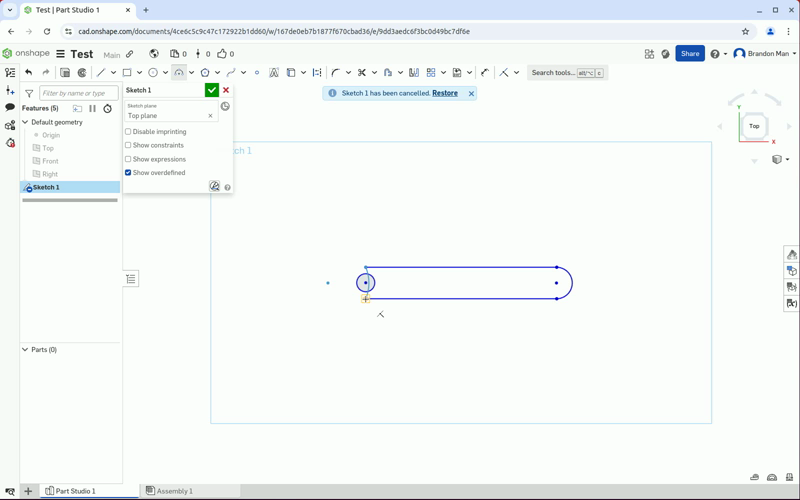
mouse_move(381, 282)
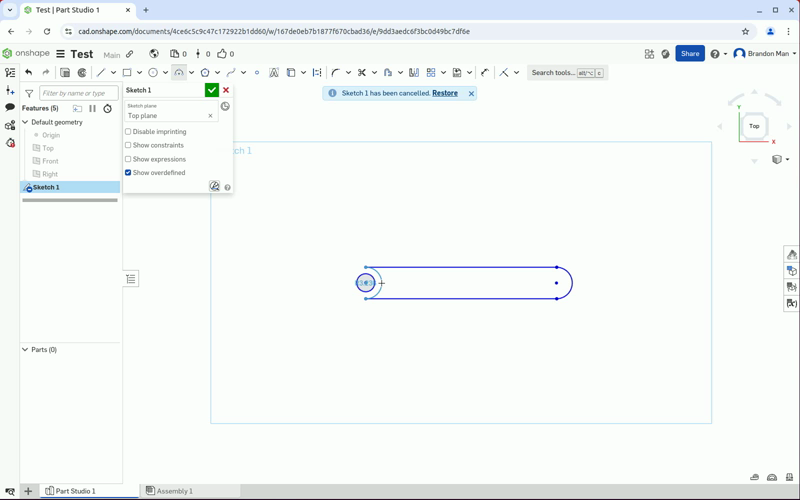
click(381, 282)
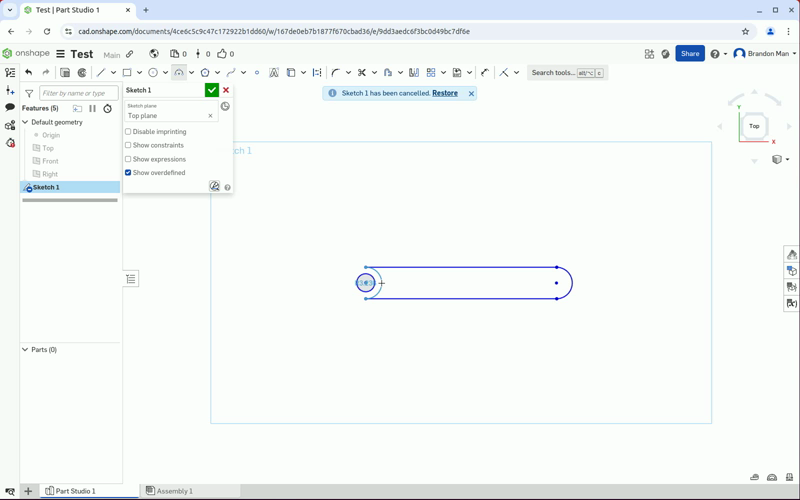
key_up(shift)
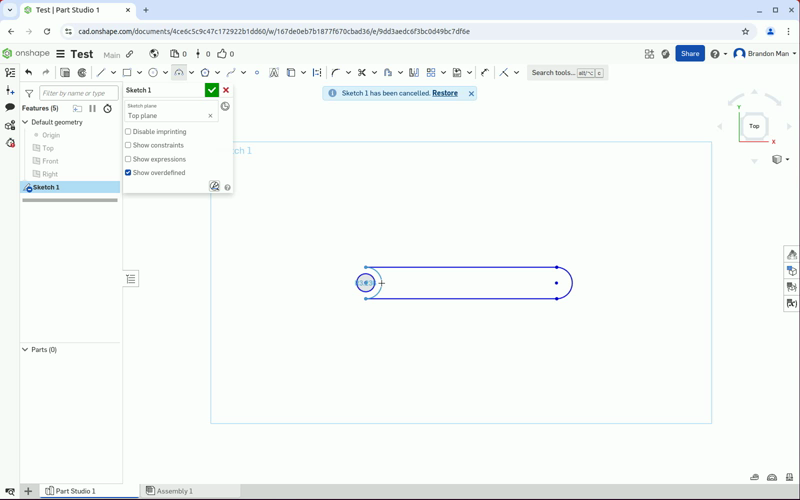
key(esc)
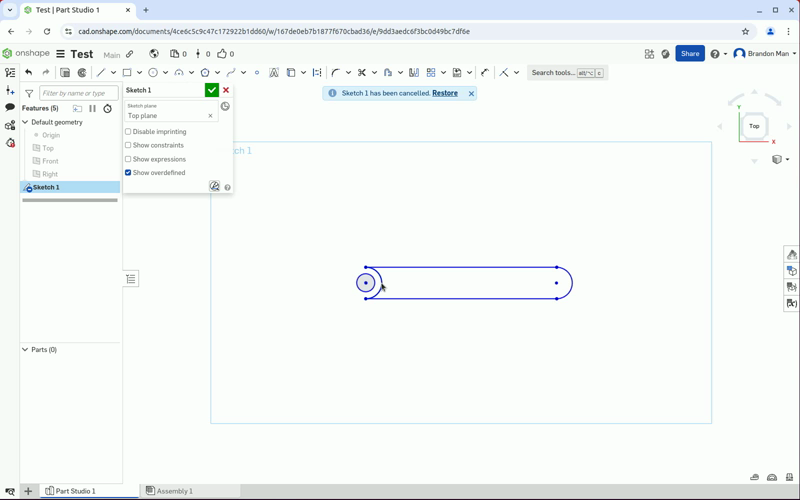
key(c)
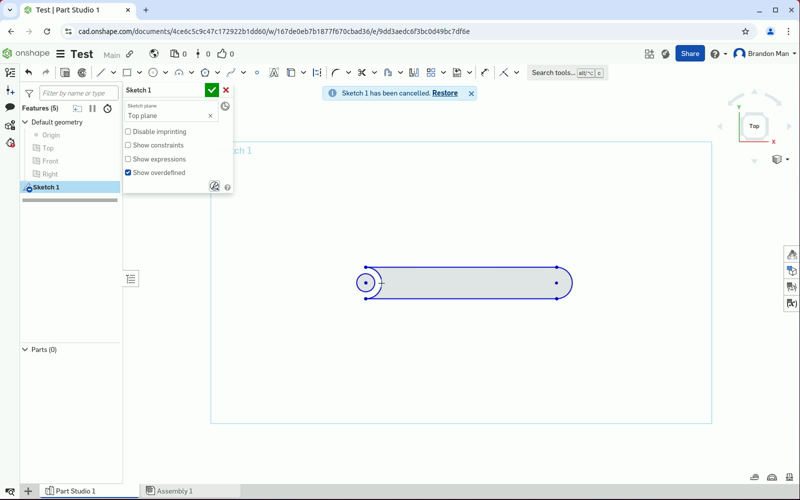
key_down(shift)
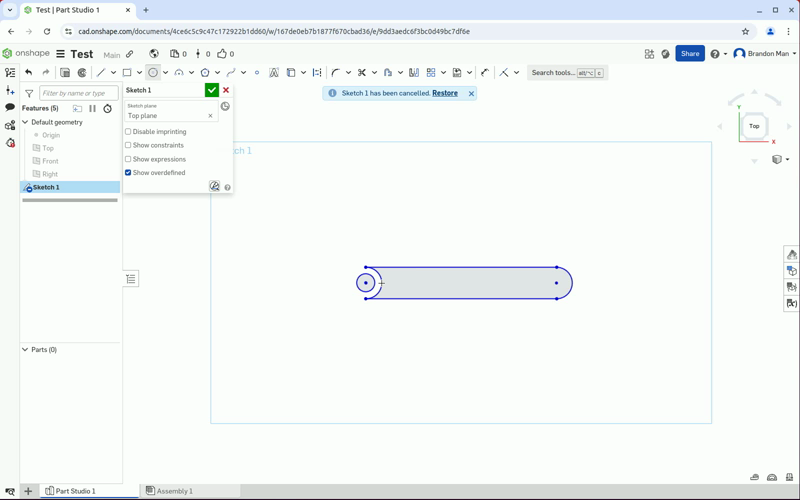
mouse_move(556, 282)
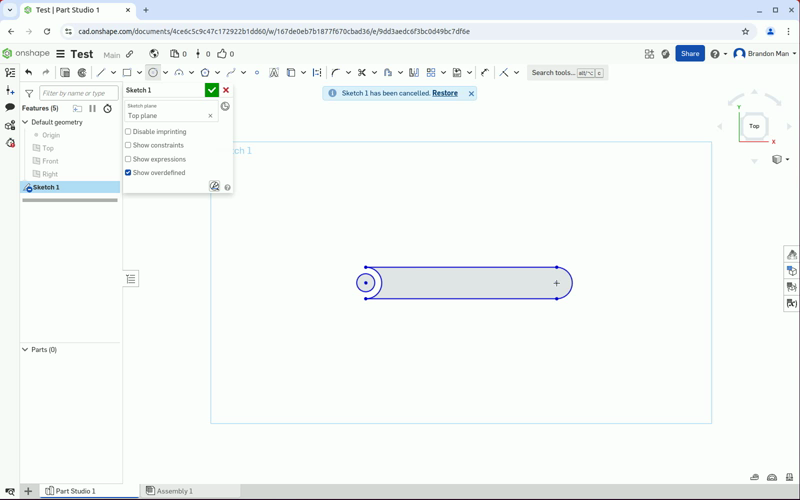
click(556, 282)
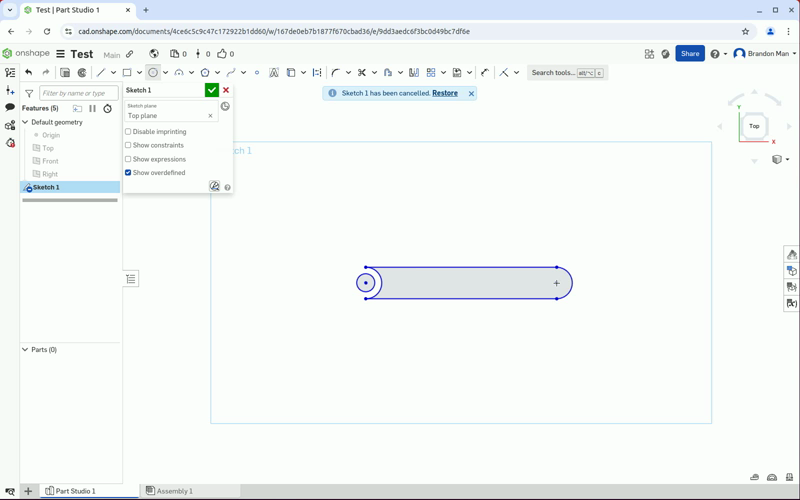
key_up(shift)
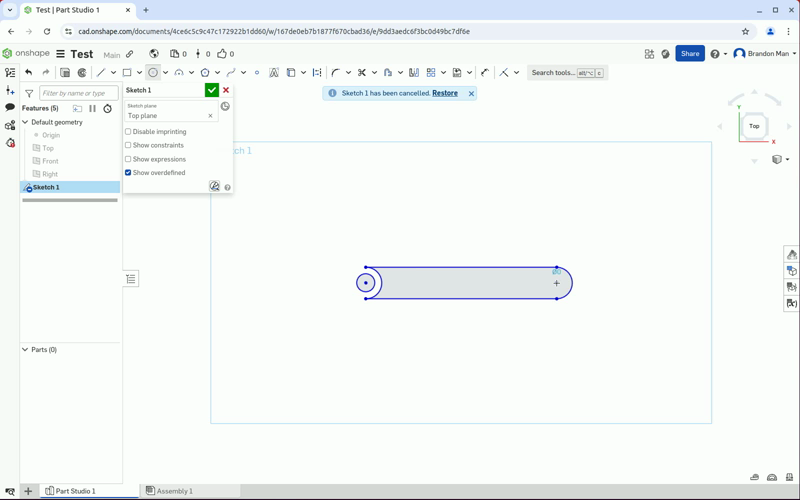
mouse_move(565, 282)
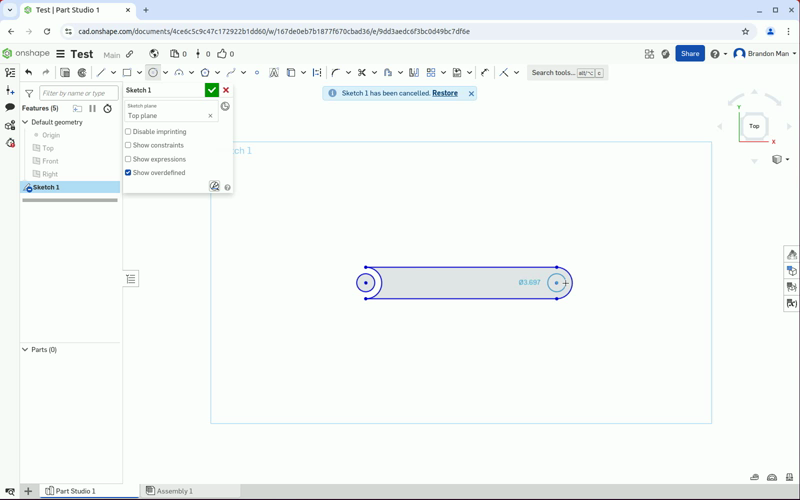
click(565, 282)
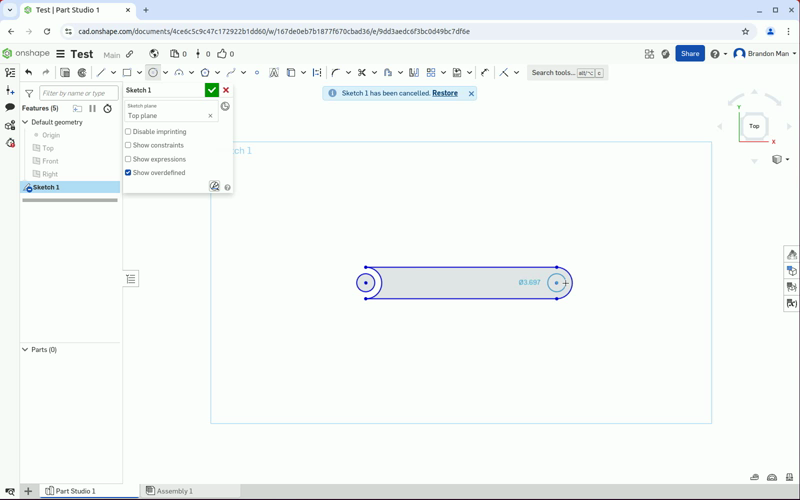
key(esc)
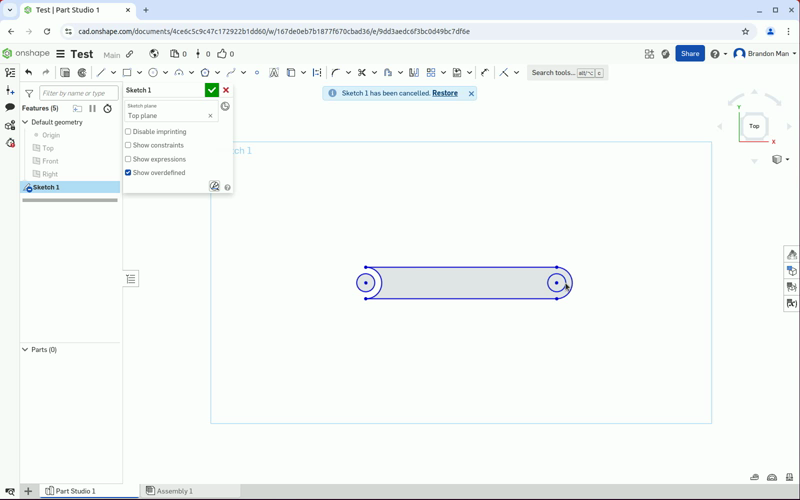
mouse_move(455, 280)
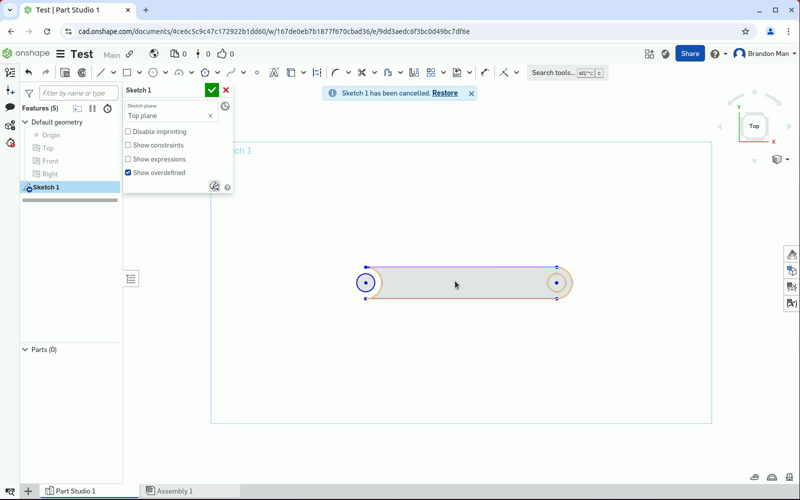
click(455, 280)
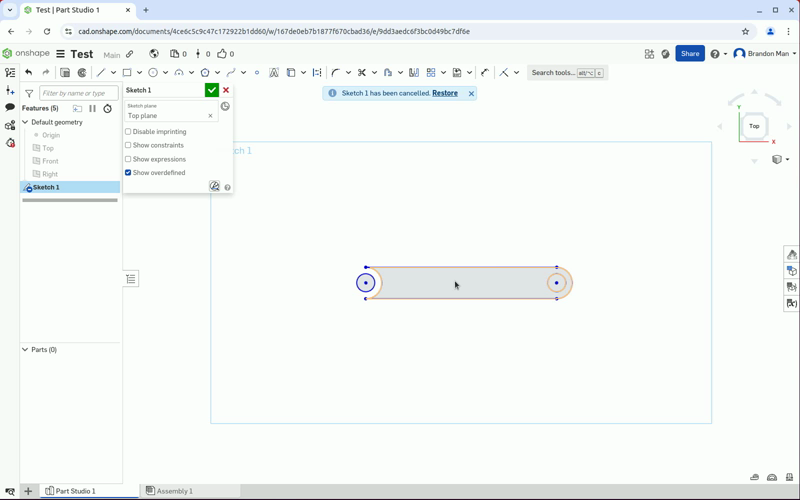
mouse_move(73, 352)
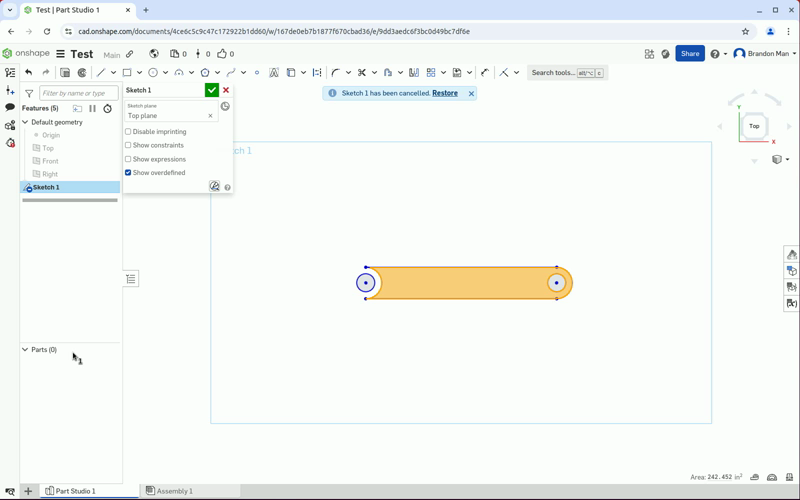
key(shift+y)
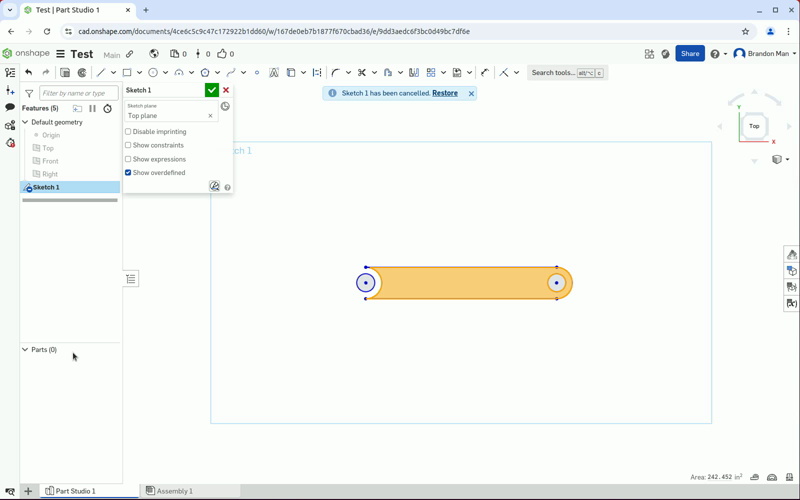
key(shift+e)
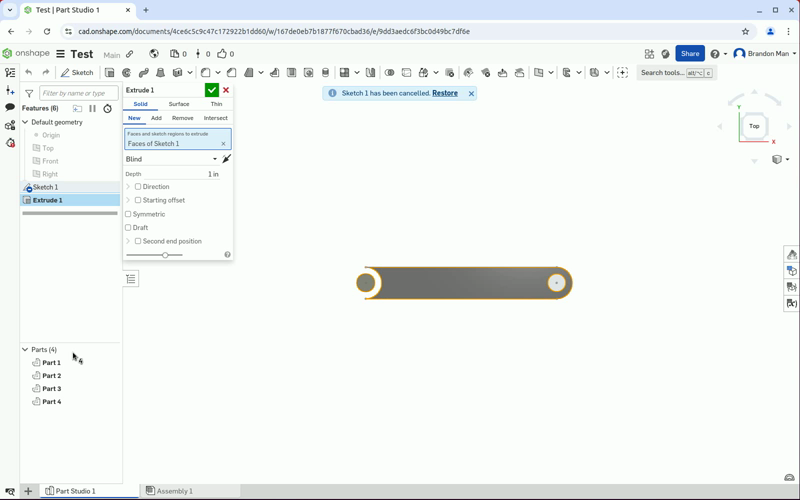
mouse_move(143, 106)
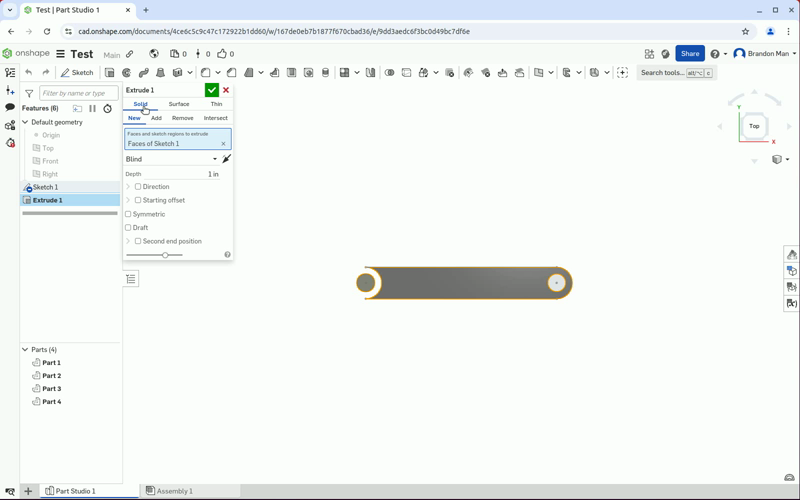
click(143, 106)
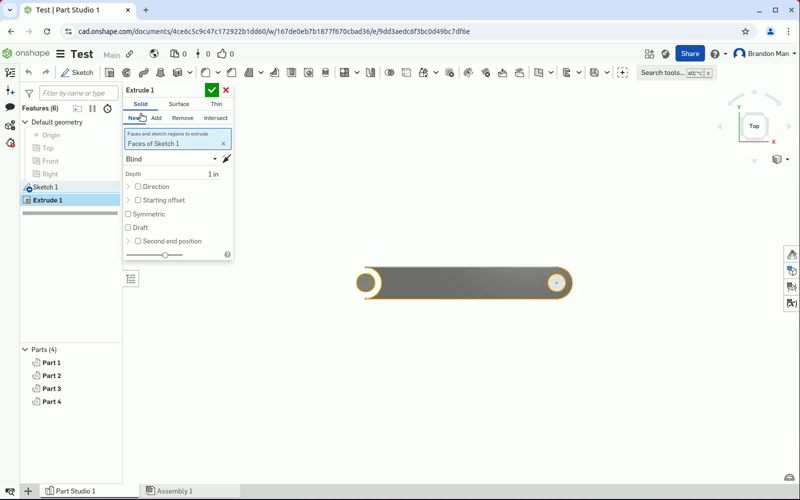
mouse_move(137, 120)
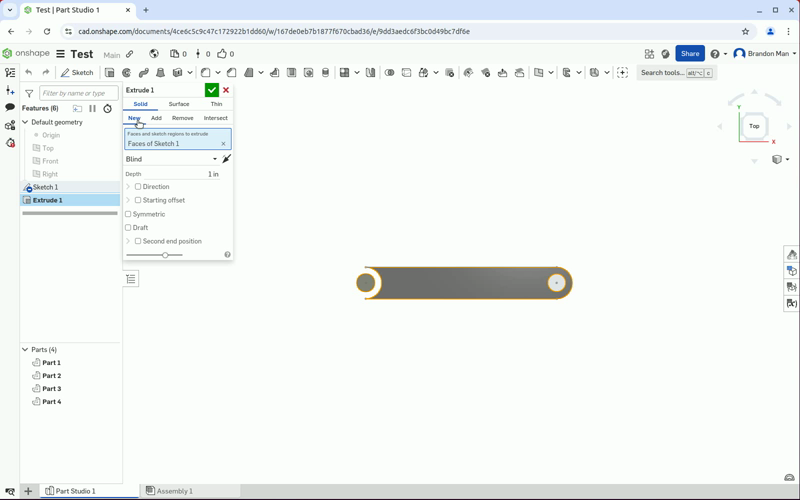
click(137, 120)
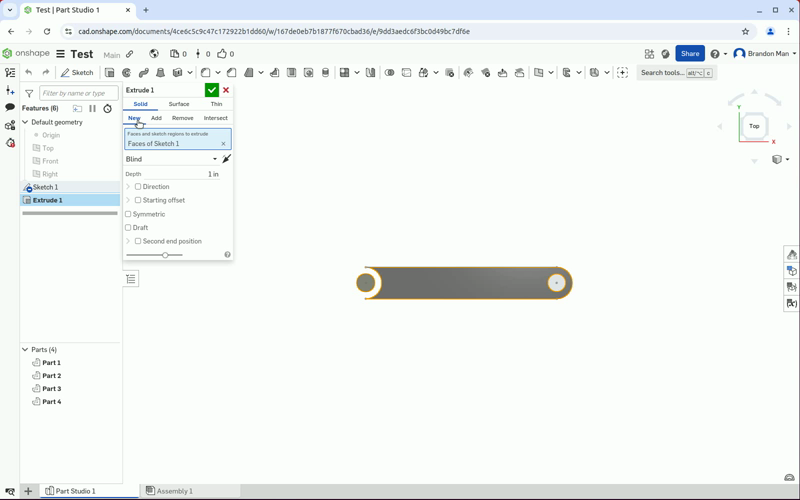
key(tab, 4)
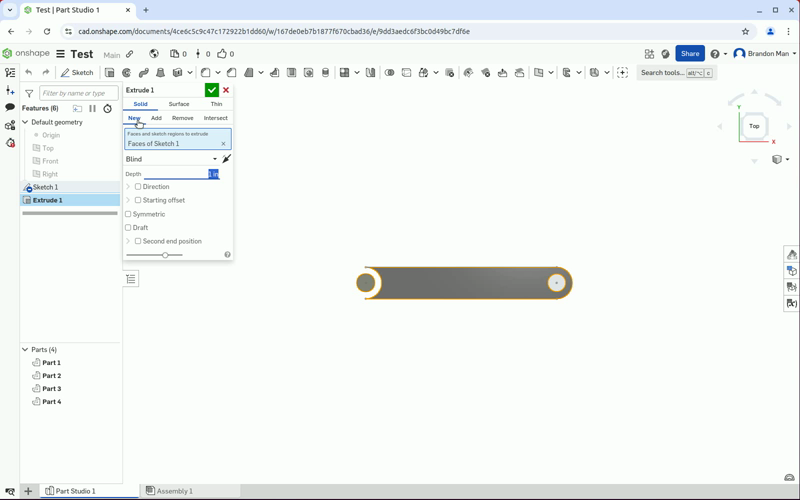
text(1.444)
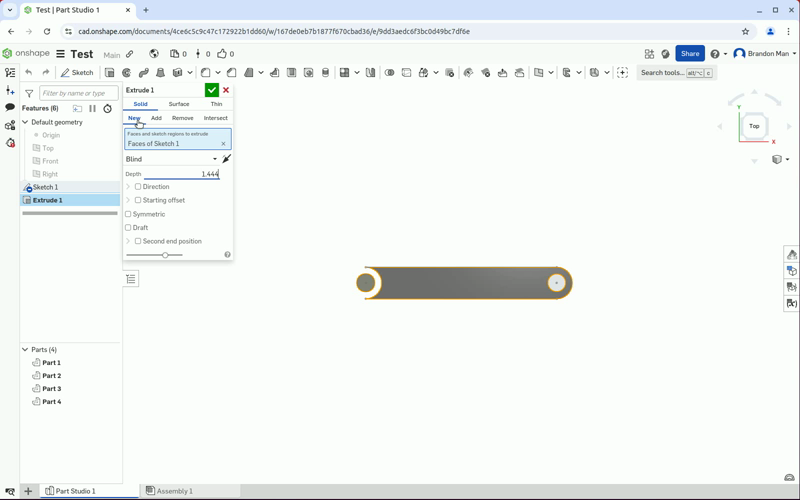
key(tab, 3)
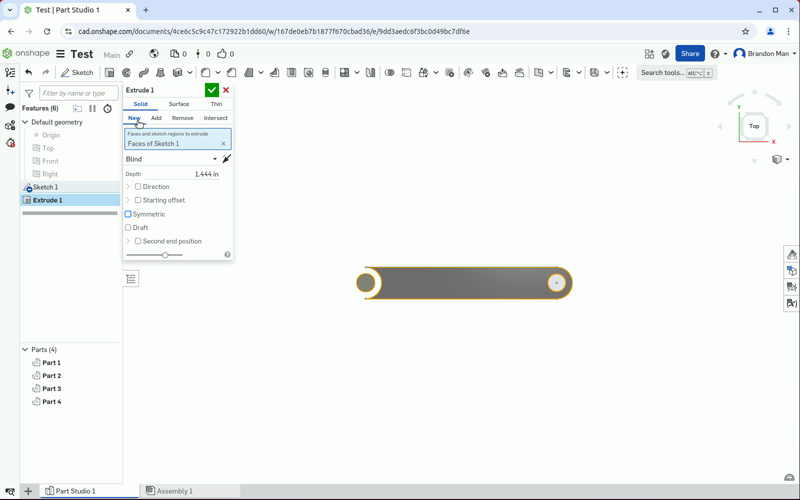
key(space)
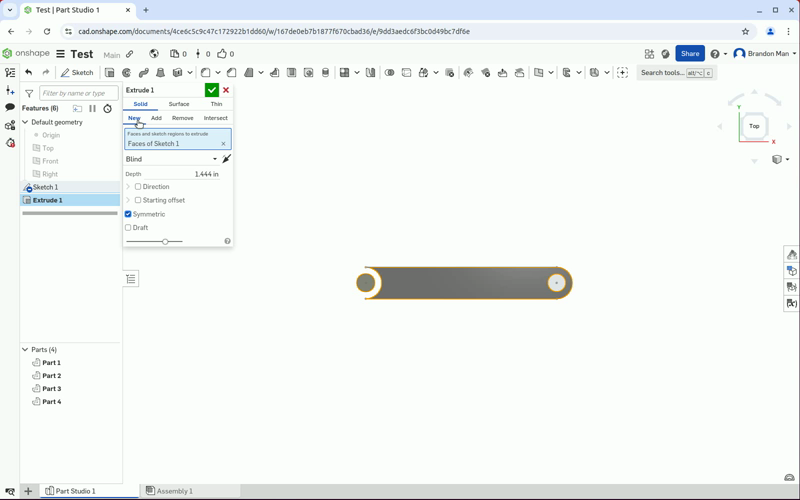
key(enter)
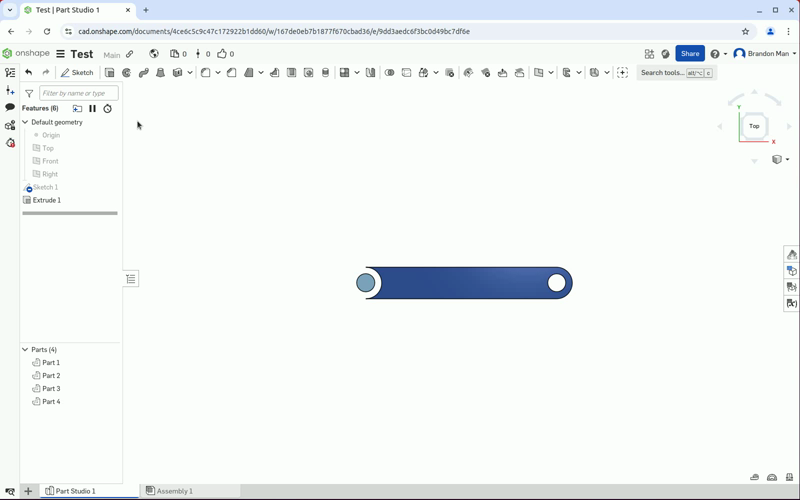
key(shift+h)
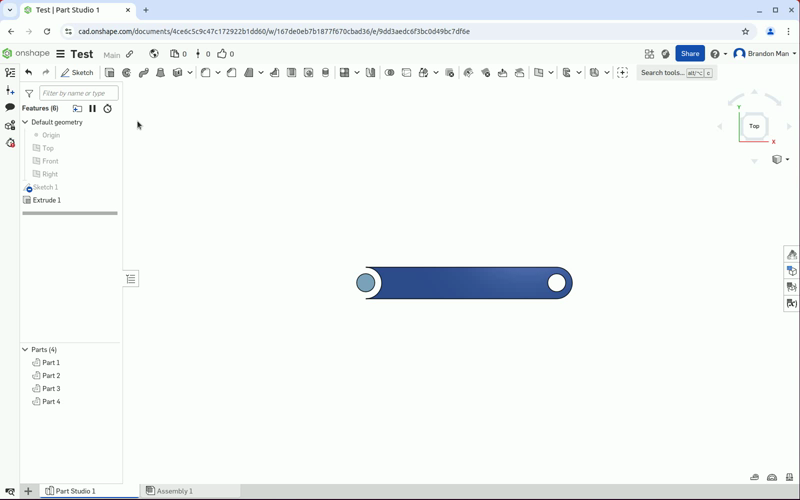
key(shift+h)
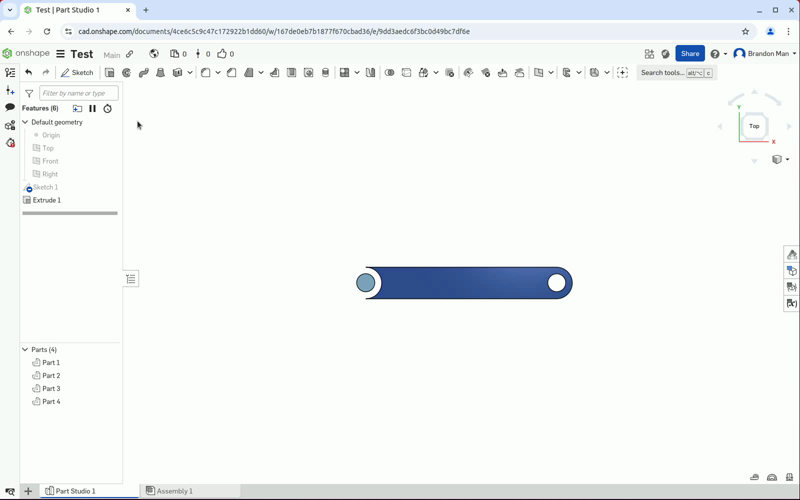
mouse_move(73, 189)
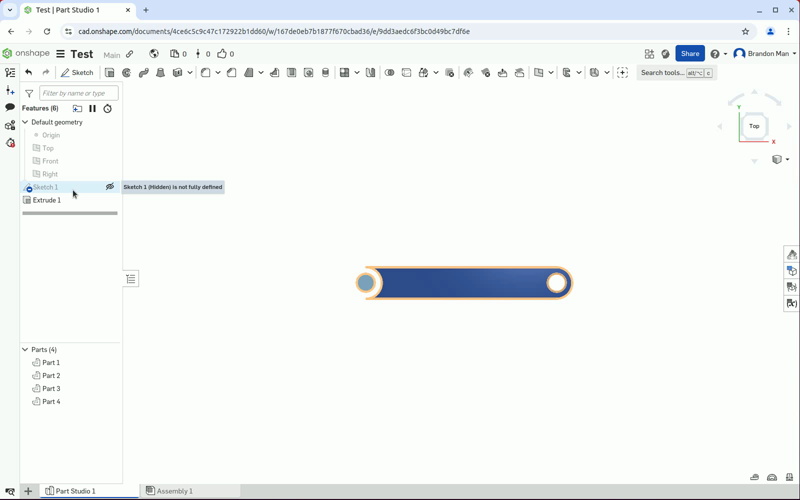
click(73, 189)
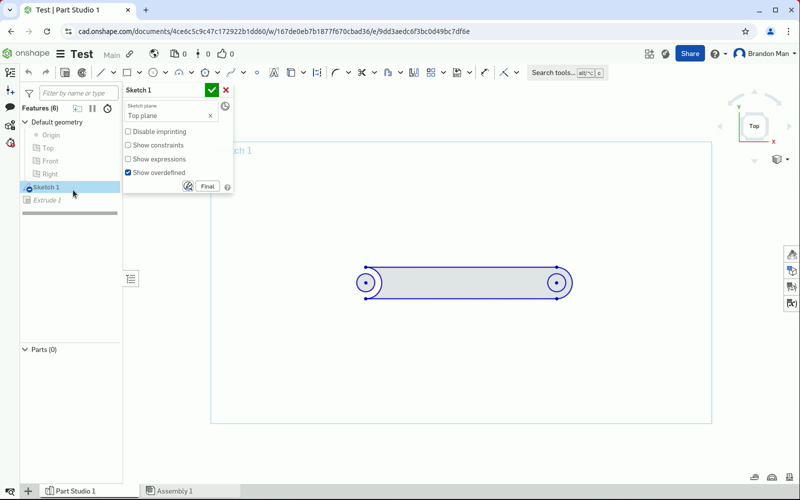
mouse_move(229, 92)
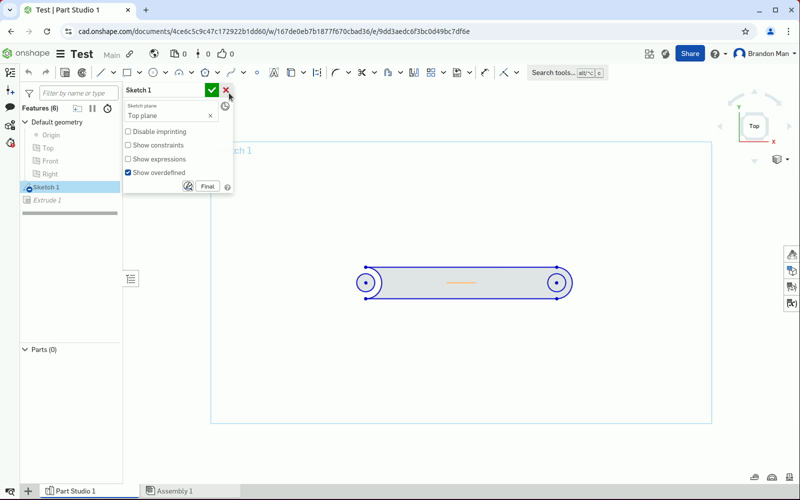
click(229, 92)
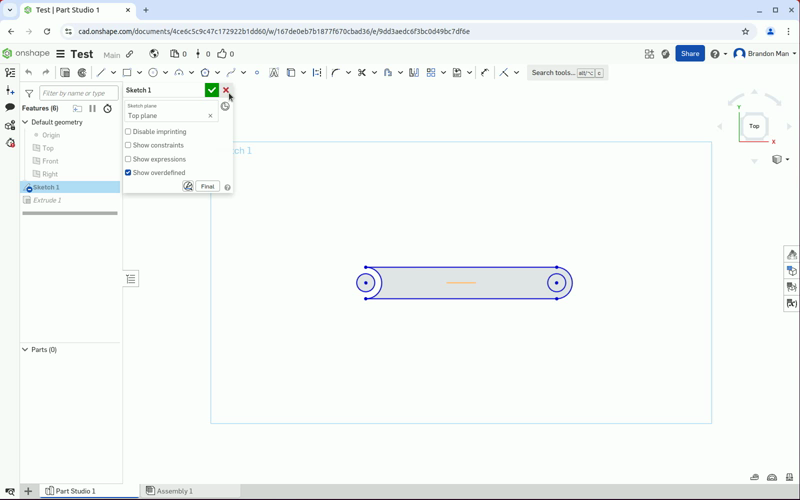
key(shift+s)
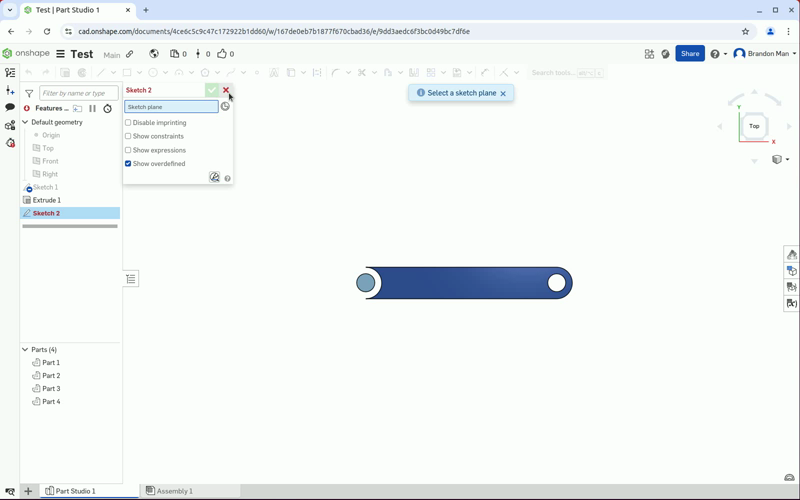
mouse_move(73, 150)
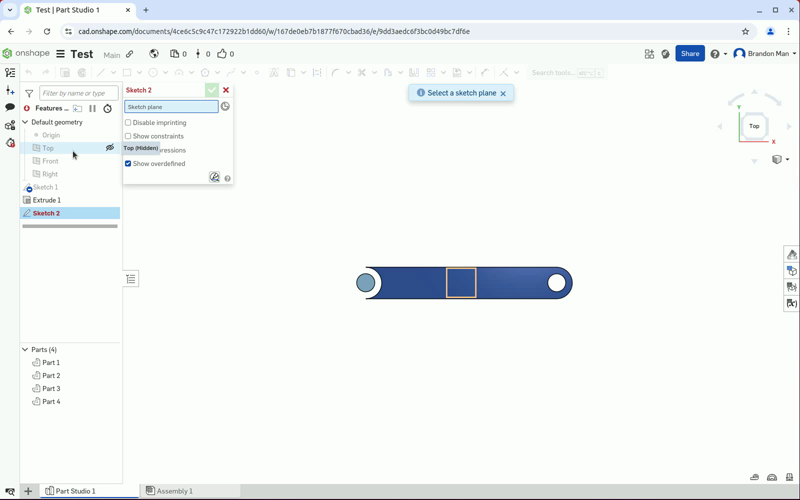
click(73, 150)
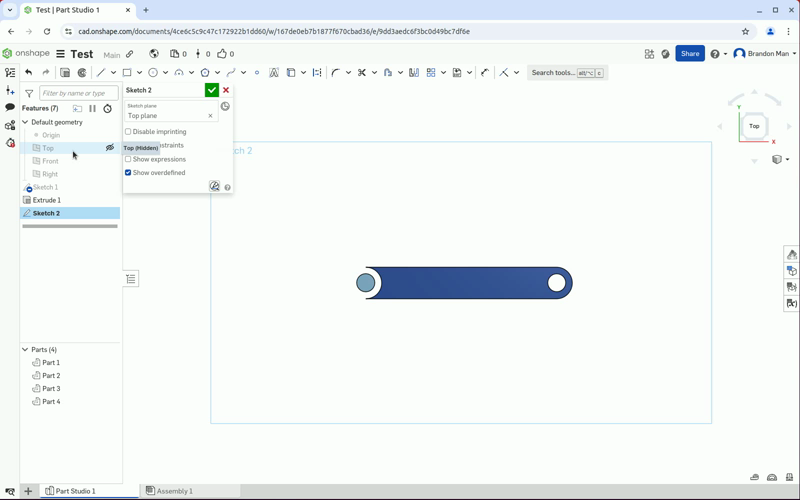
mouse_move(73, 352)
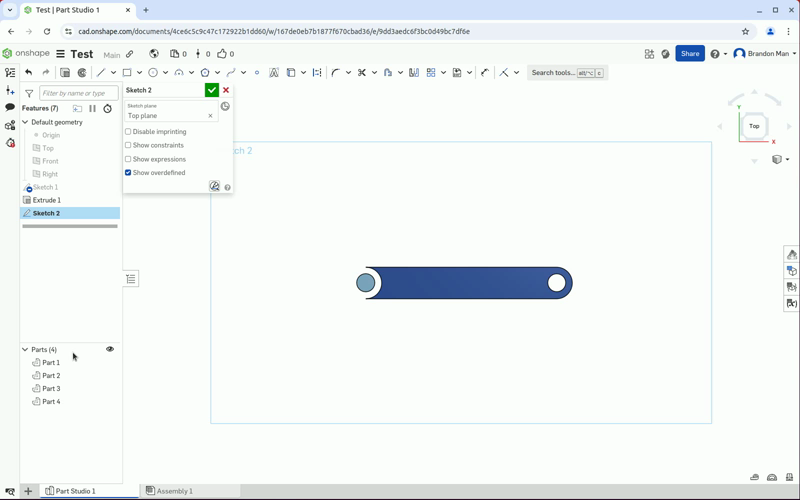
key(y)
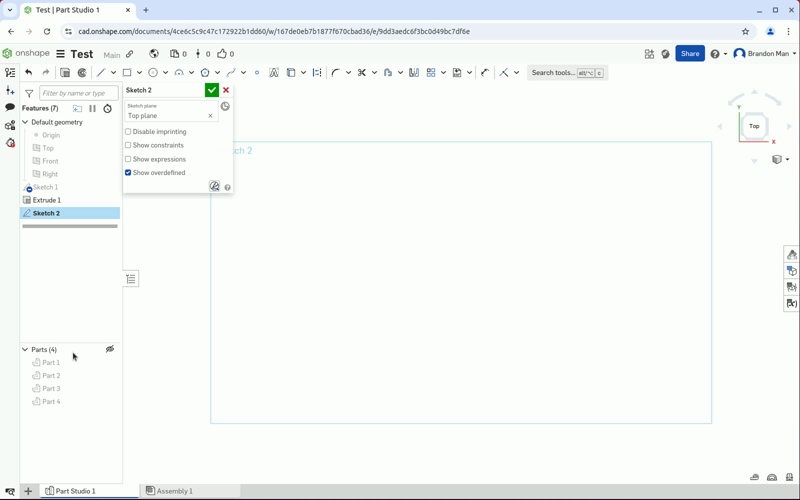
key(c)
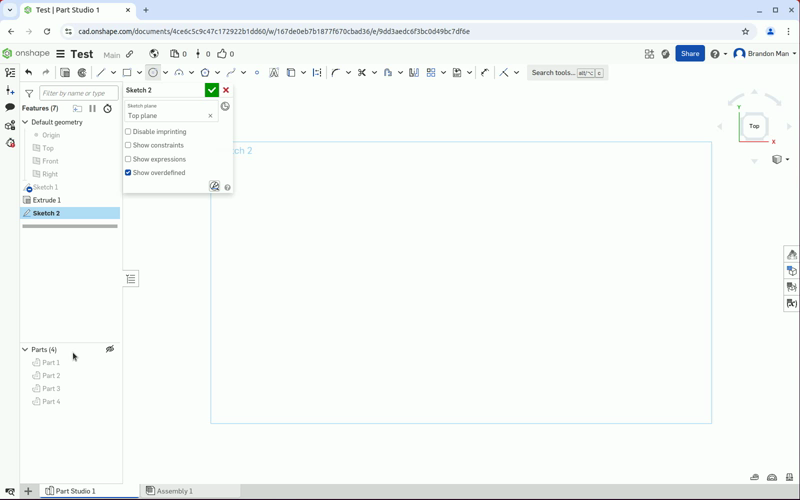
key_down(shift)
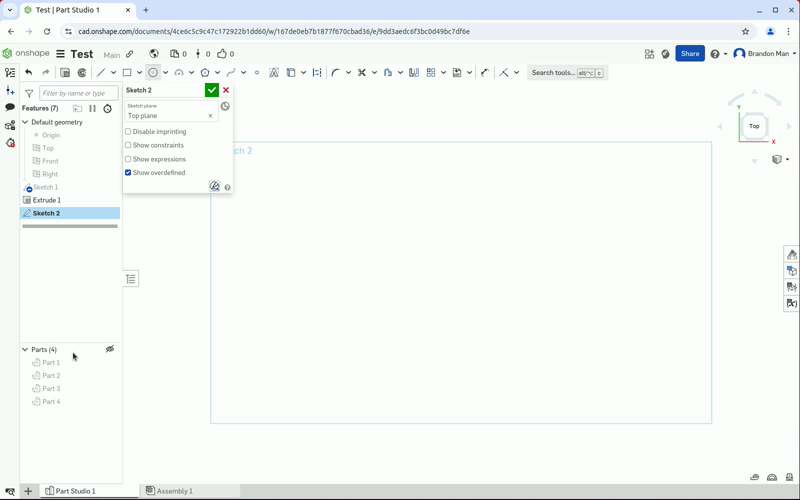
mouse_move(557, 282)
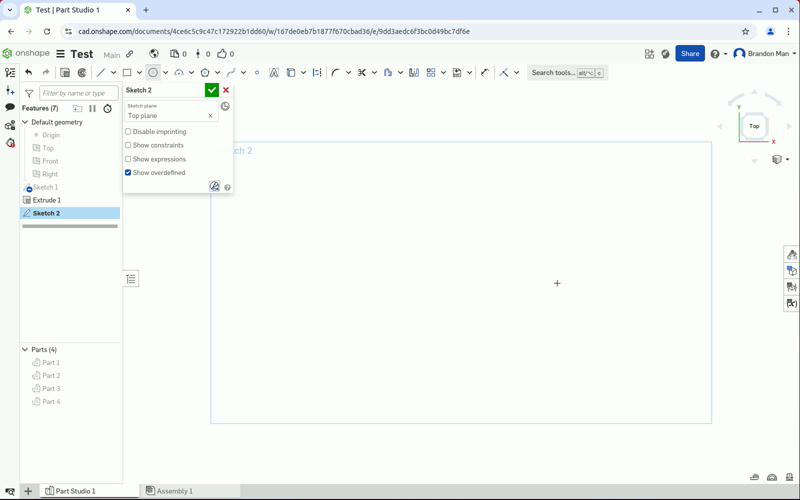
click(557, 282)
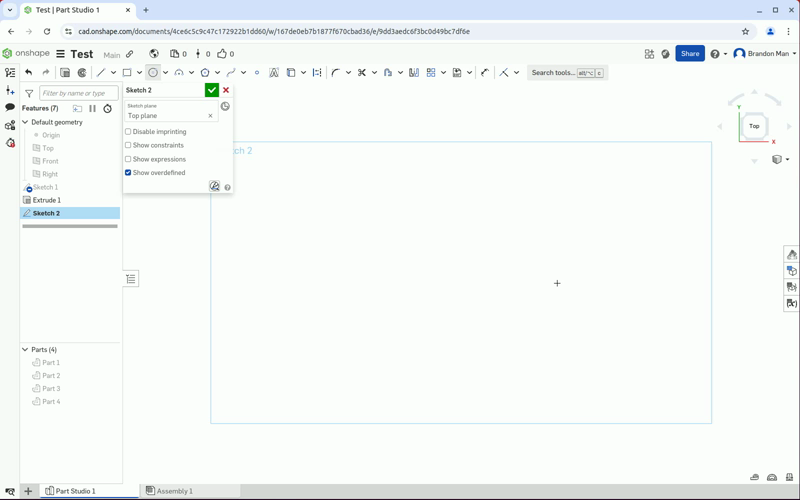
key_up(shift)
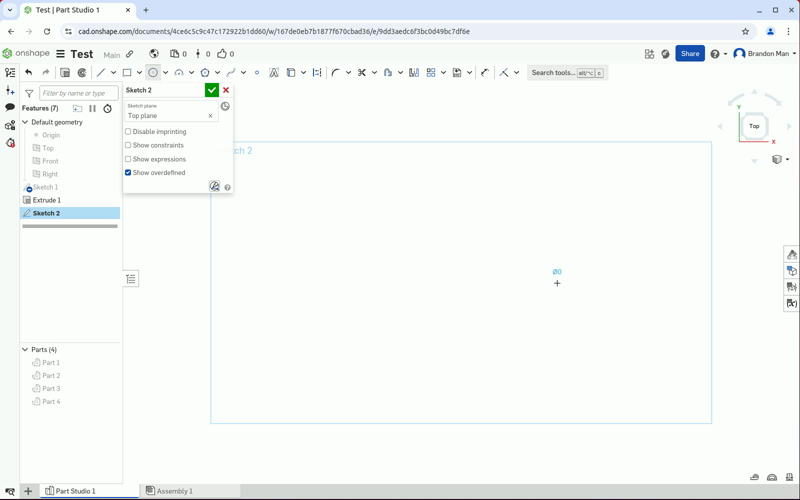
mouse_move(566, 282)
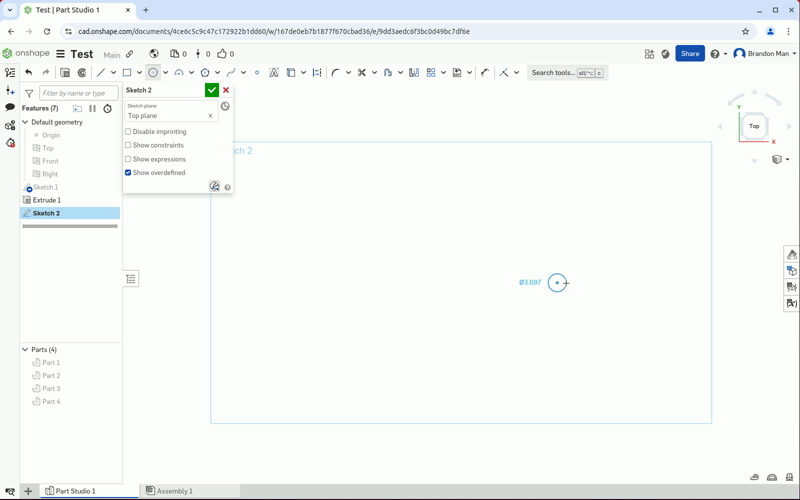
click(566, 282)
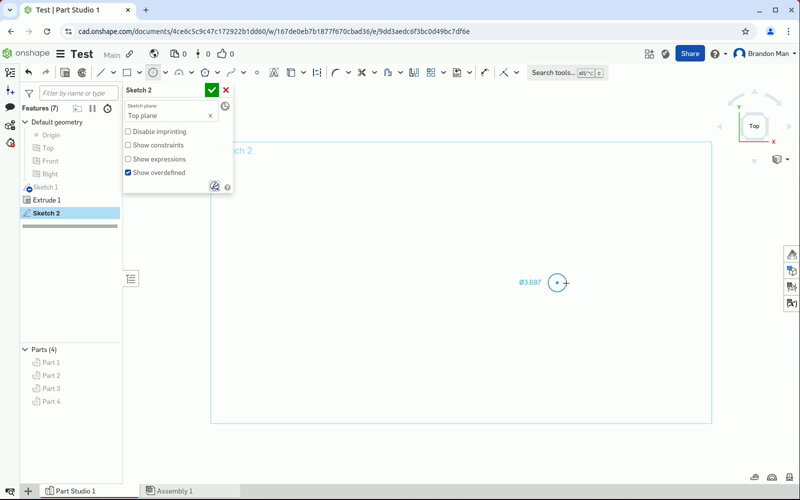
key(esc)
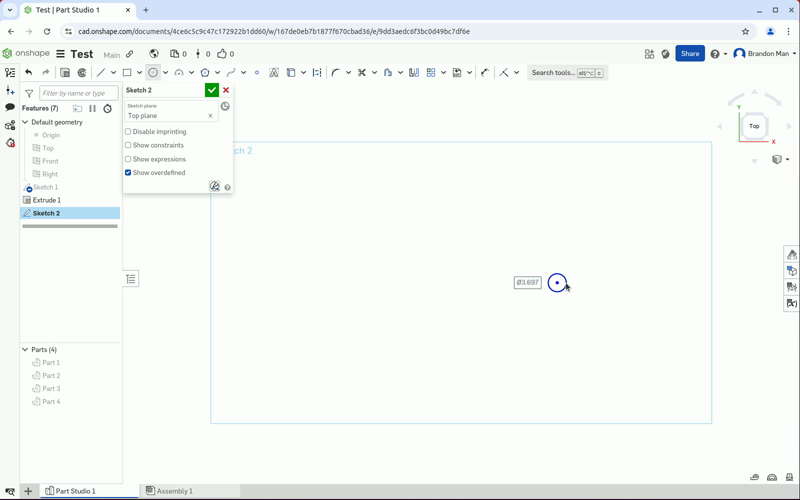
mouse_move(551, 287)
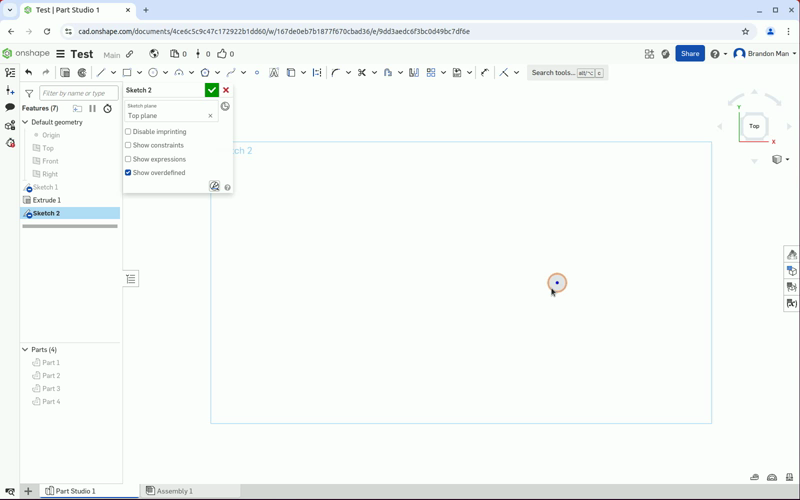
scroll(6)
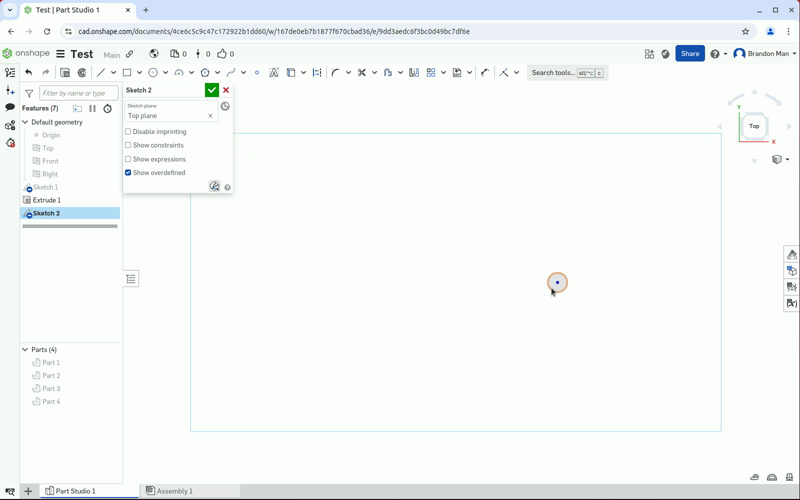
scroll(6)
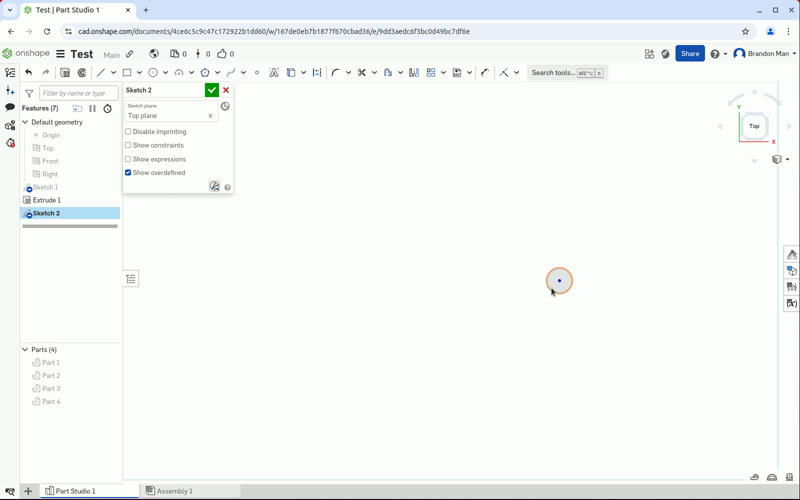
scroll(6)
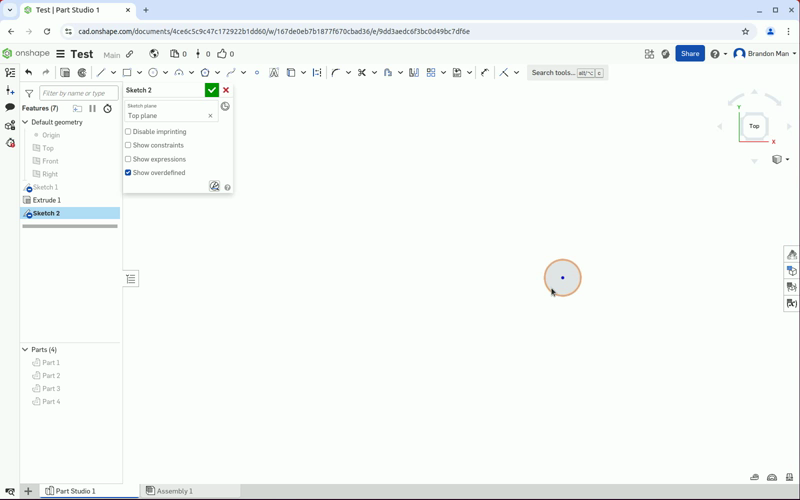
scroll(6)
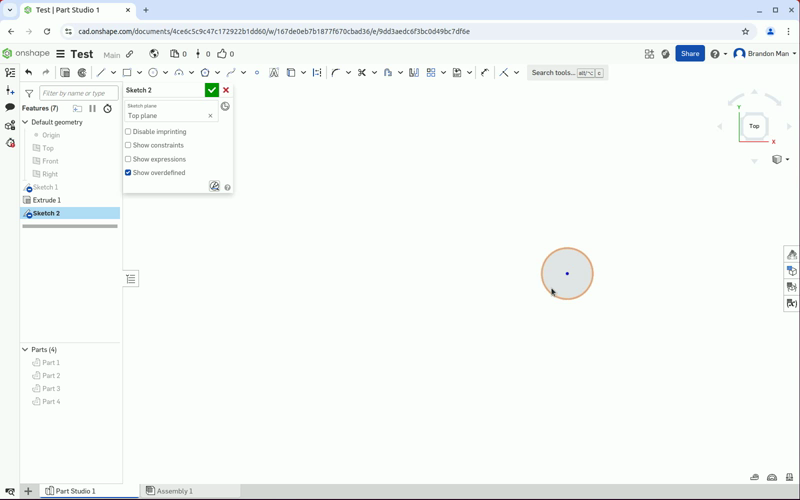
scroll(6)
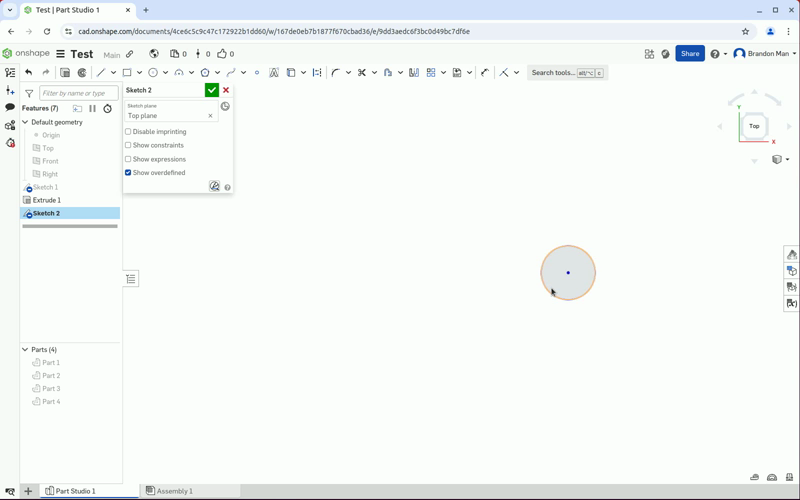
scroll(6)
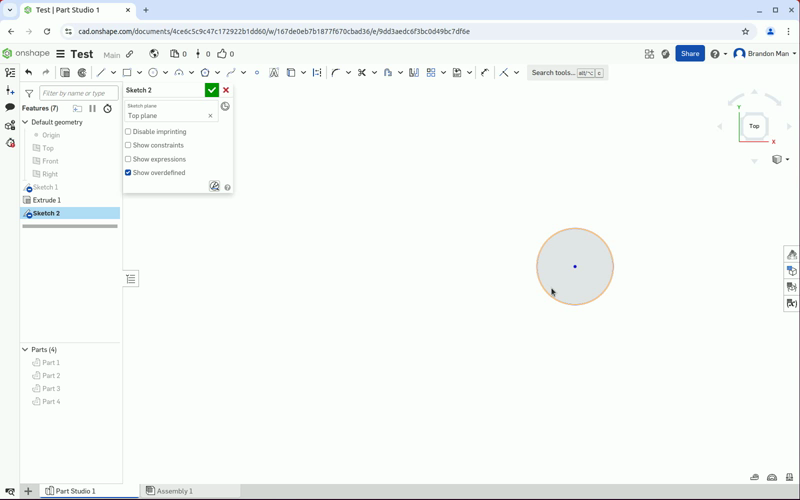
scroll(6)
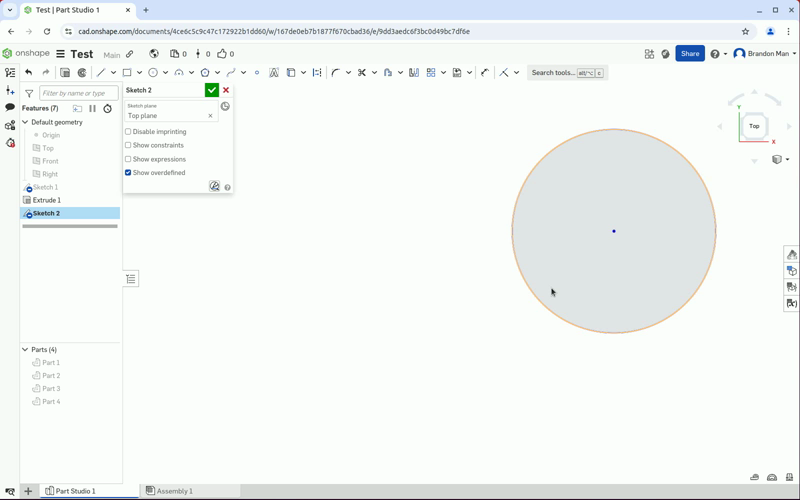
click(551, 287)
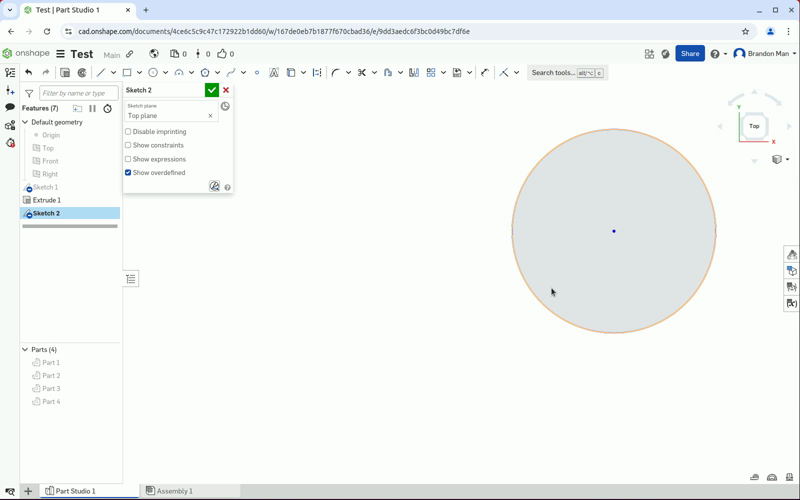
scroll(-6)
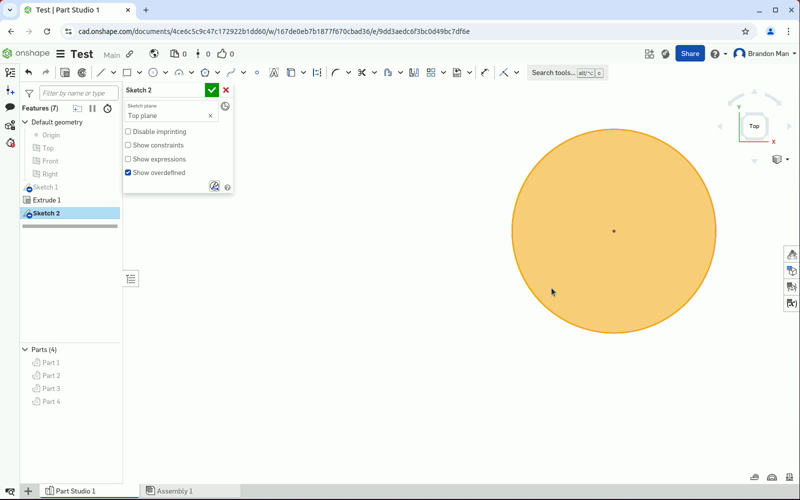
scroll(-6)
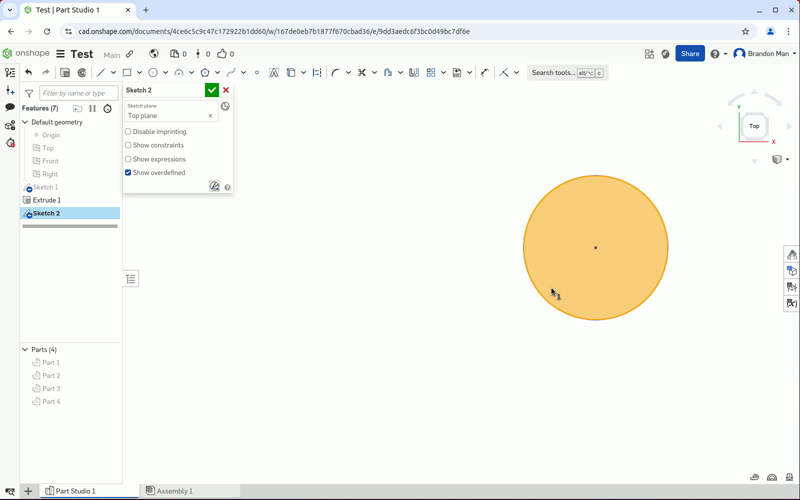
scroll(-6)
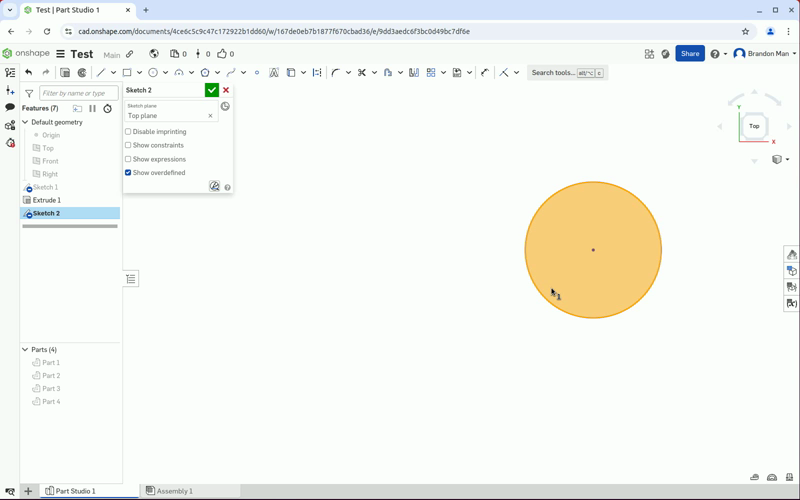
scroll(-6)
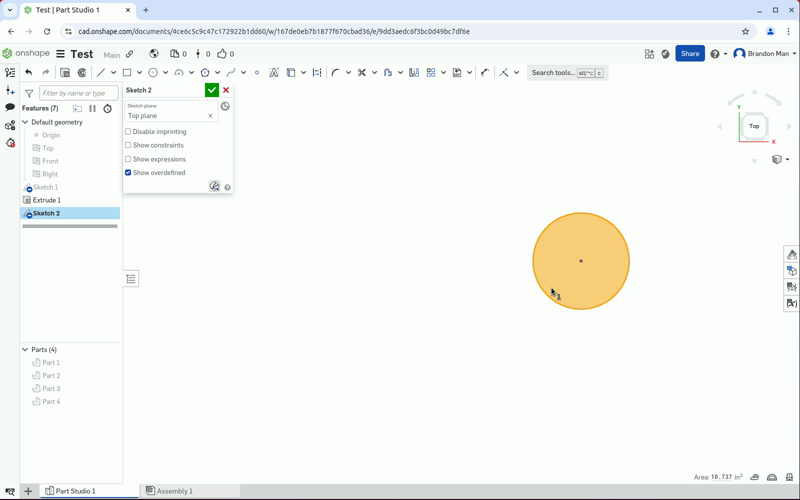
scroll(-6)
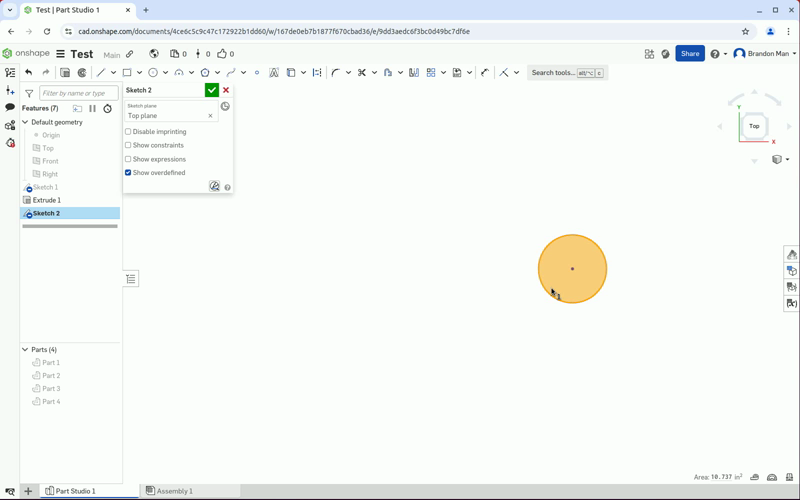
scroll(-6)
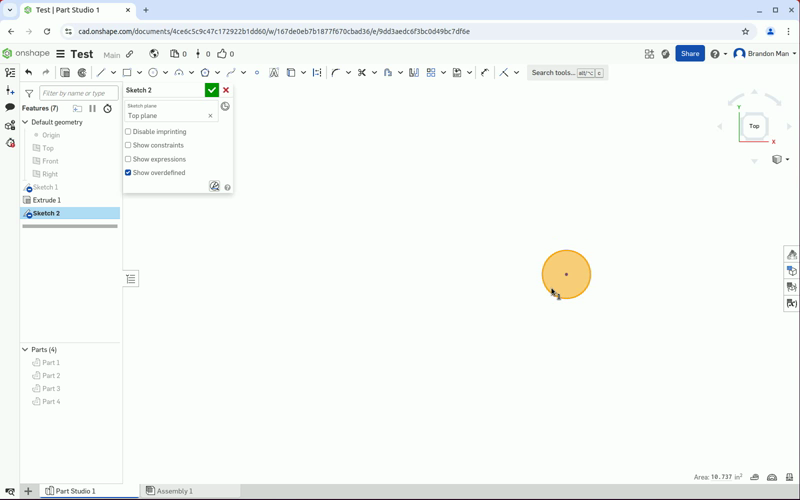
scroll(-6)
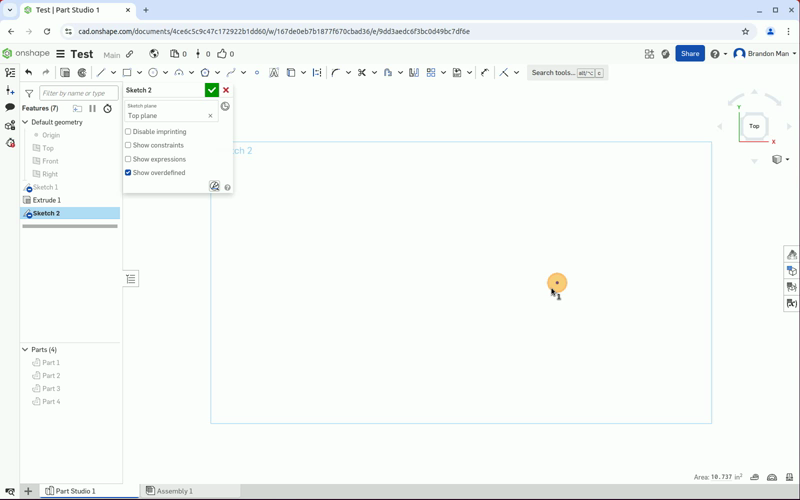
mouse_move(73, 352)
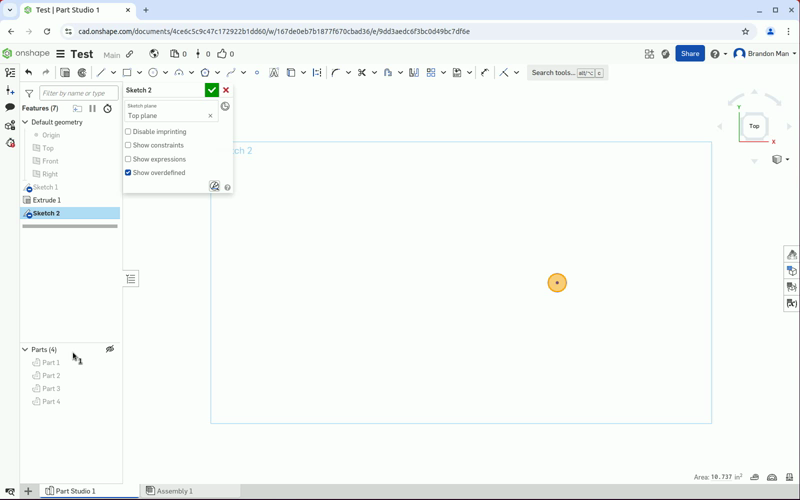
key(shift+y)
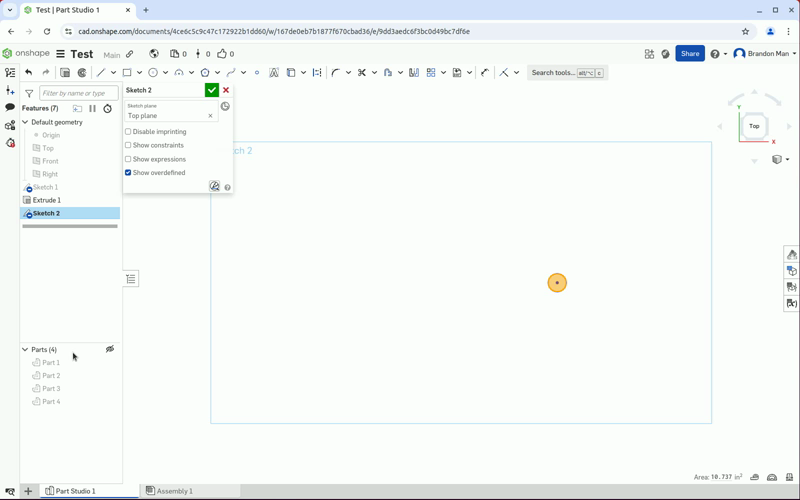
key(shift+e)
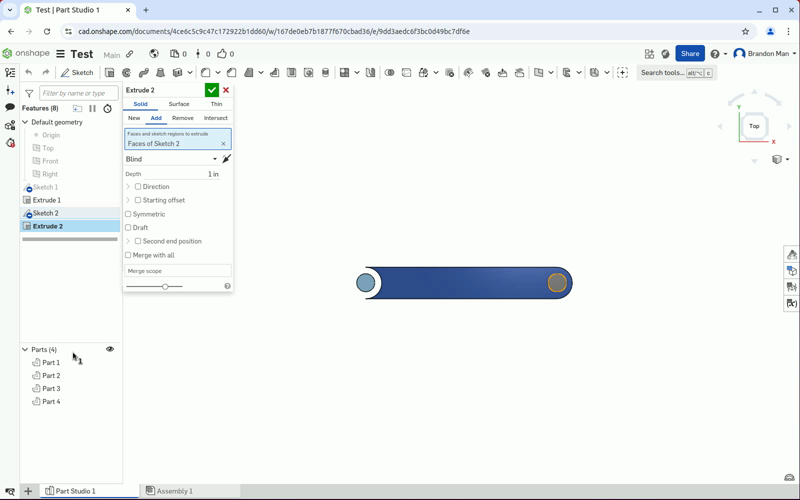
mouse_move(143, 106)
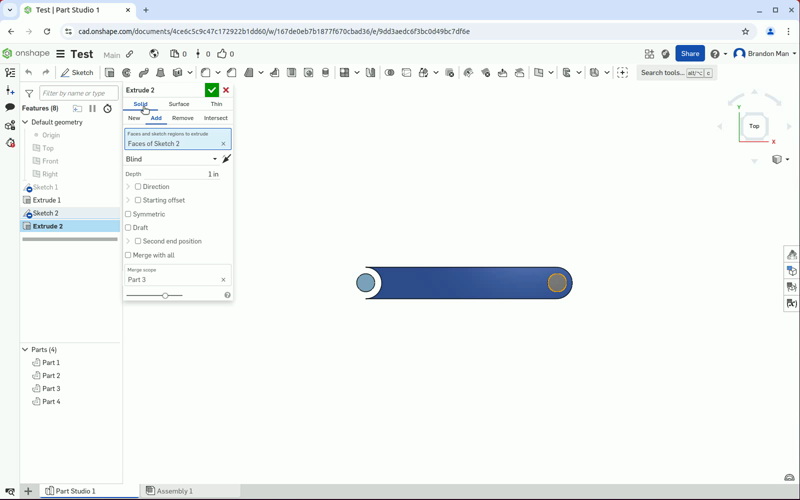
click(143, 106)
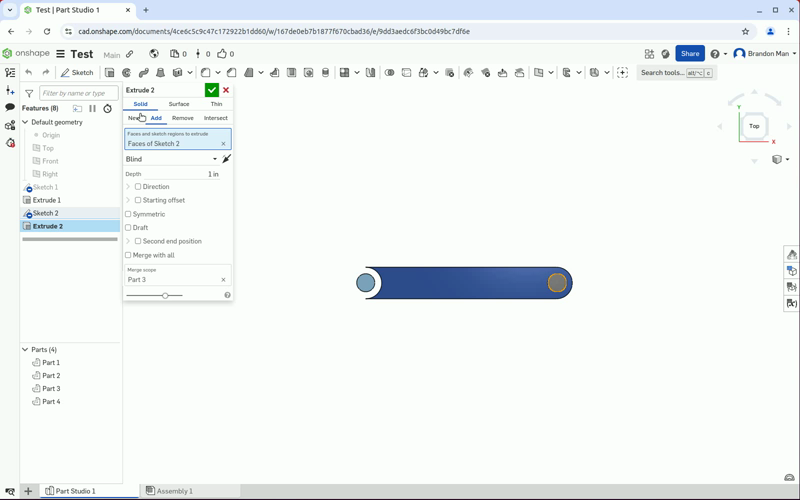
mouse_move(137, 120)
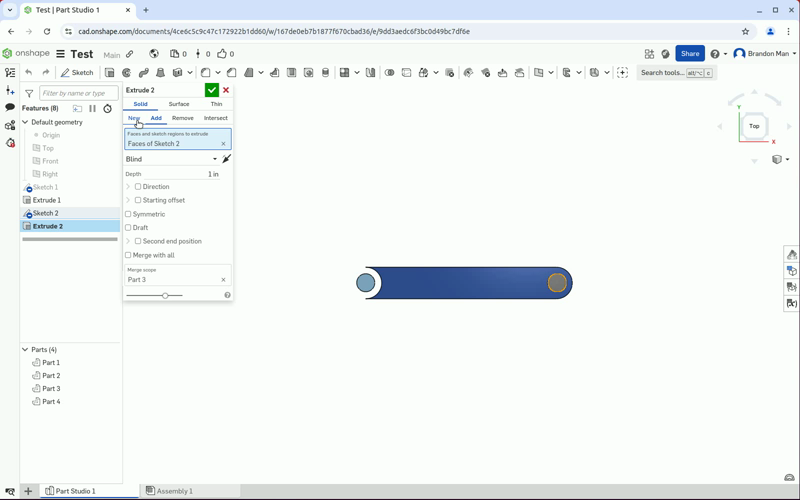
click(137, 120)
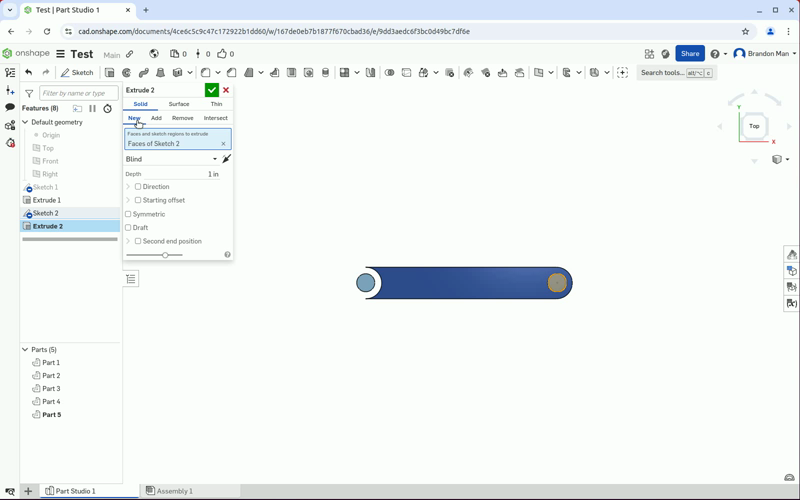
key(tab, 4)
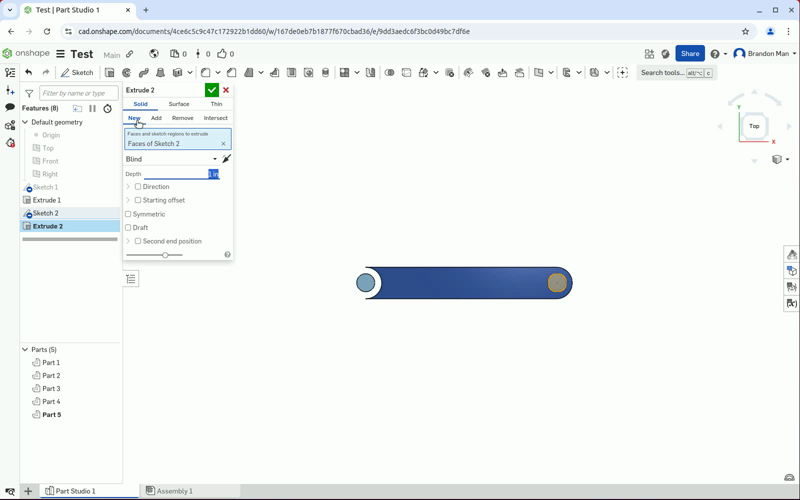
text(3.37)
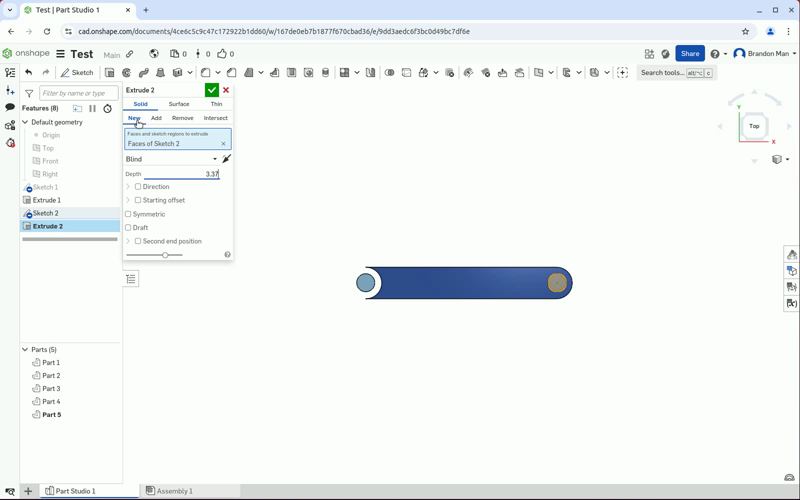
key(tab, 3)
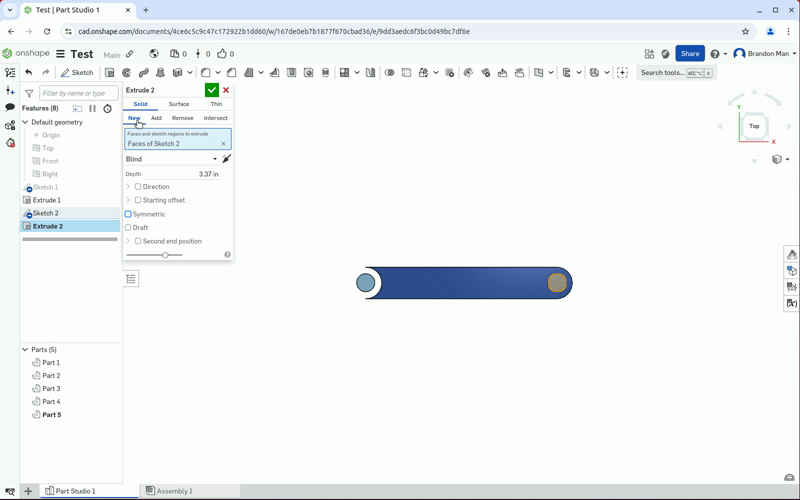
key(space)
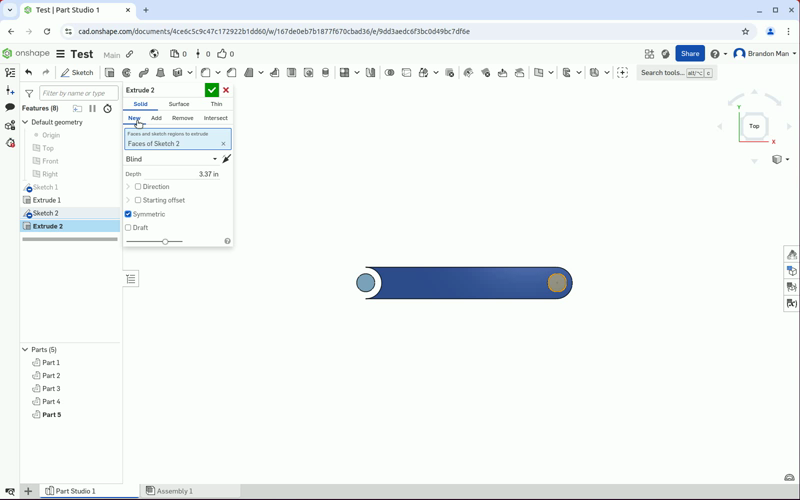
key(enter)
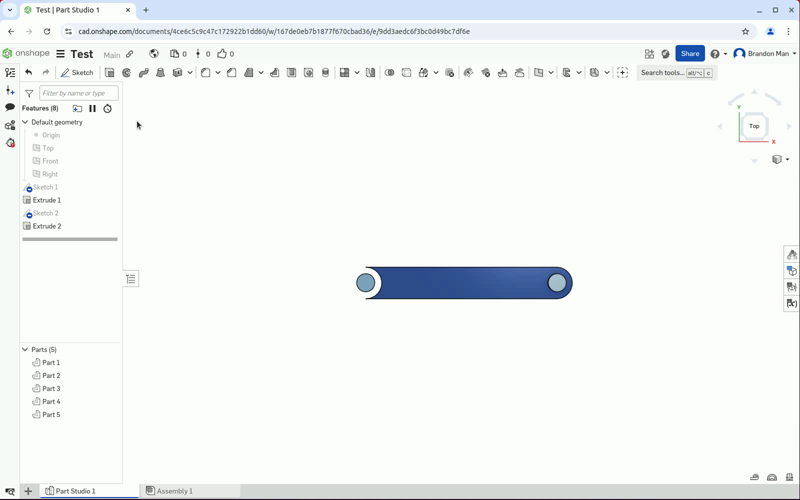
key(shift+h)
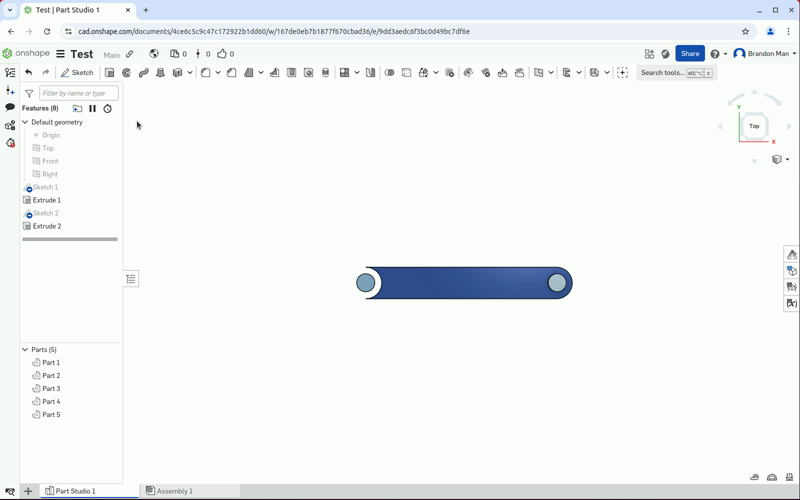
key(shift+h)
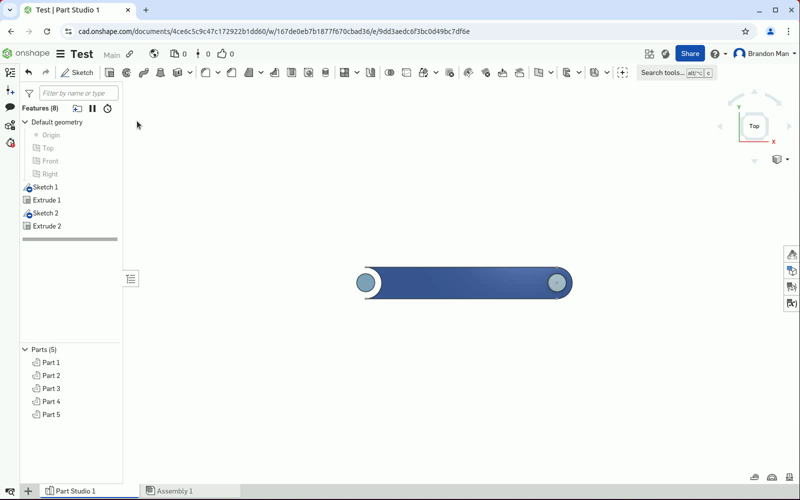
key(shift+7)
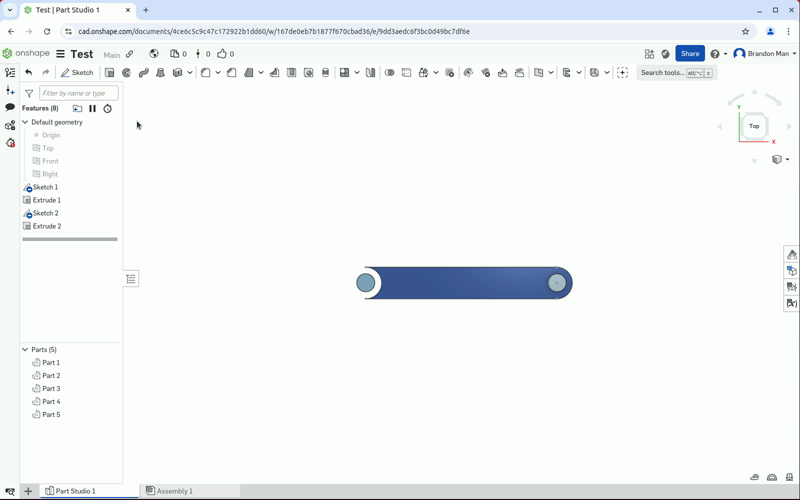
key(up, 3)
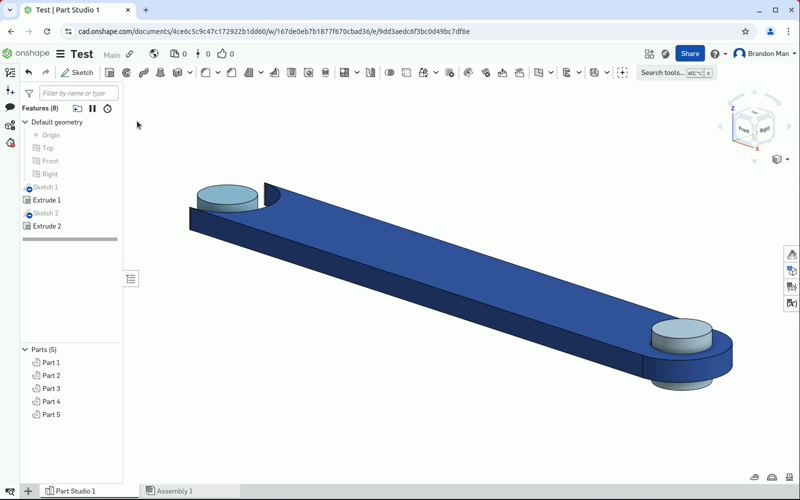
key(left, 3)
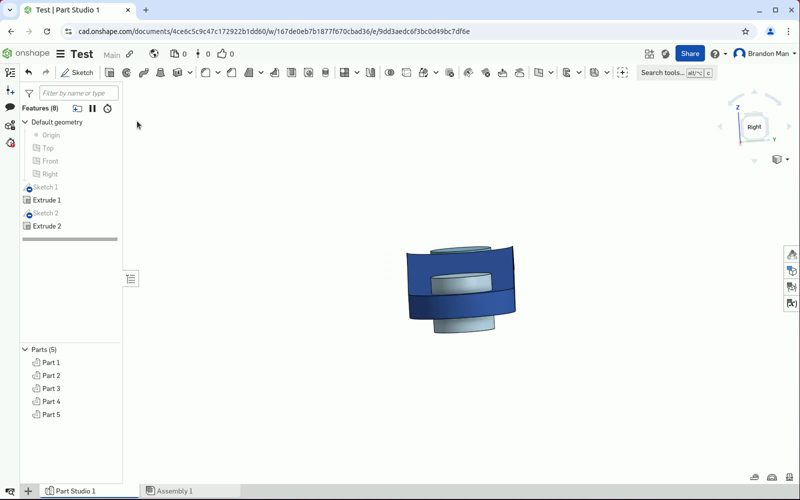
key(right, 3)
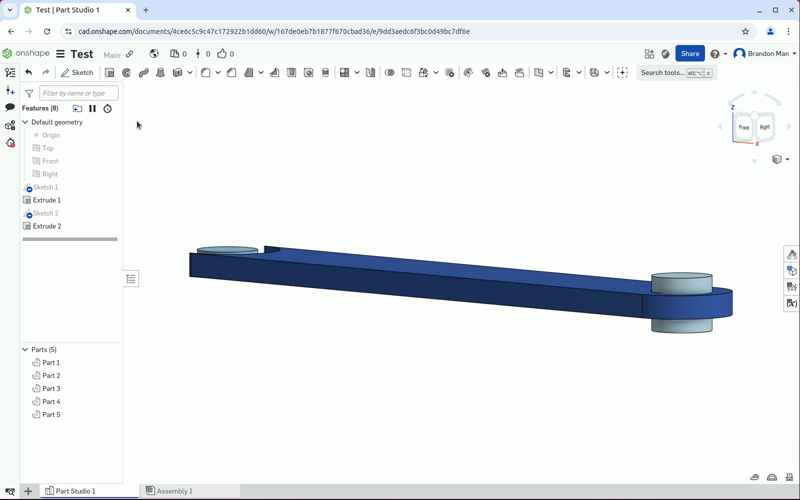
key(down, 3)
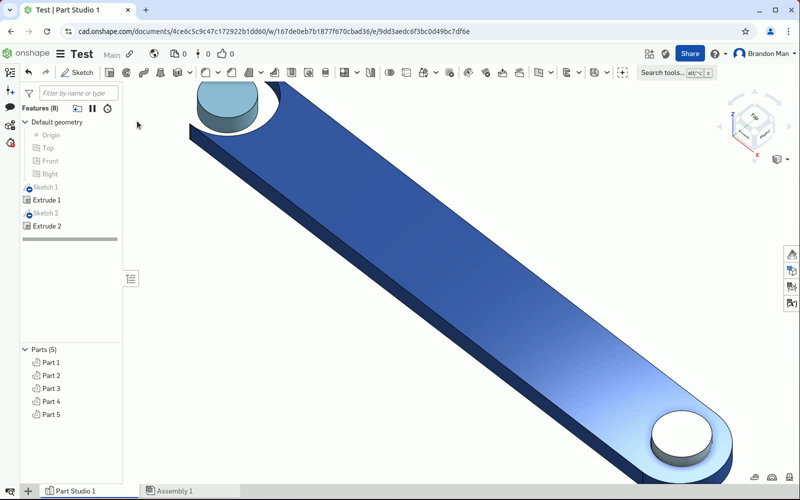
mouse_move(73, 189)
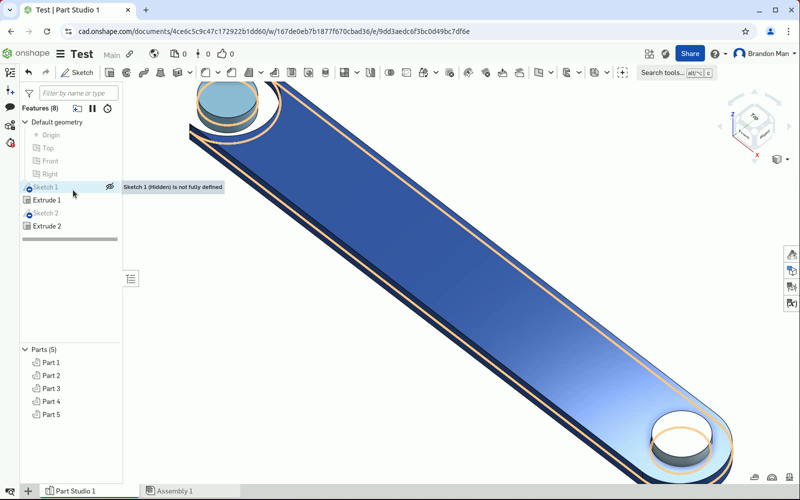
click(73, 189)